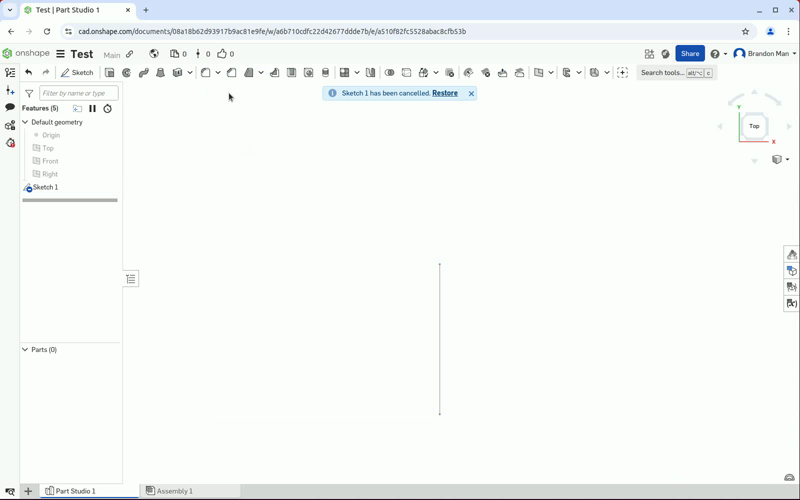
key(shift+h)
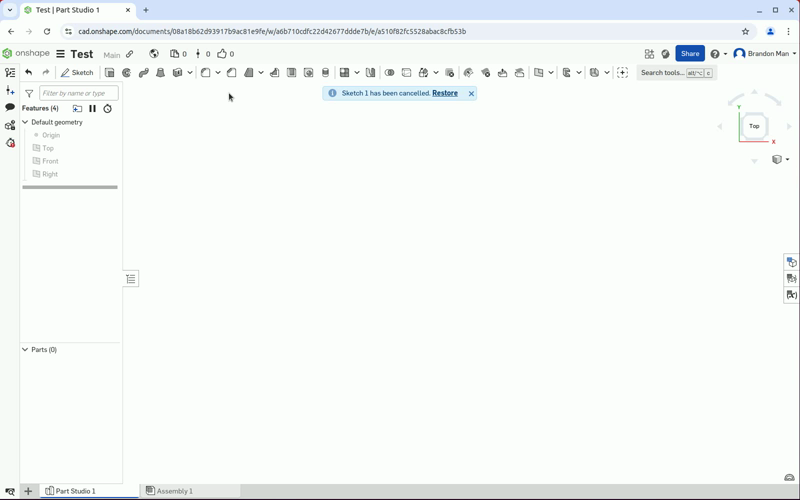
mouse_move(73, 352)
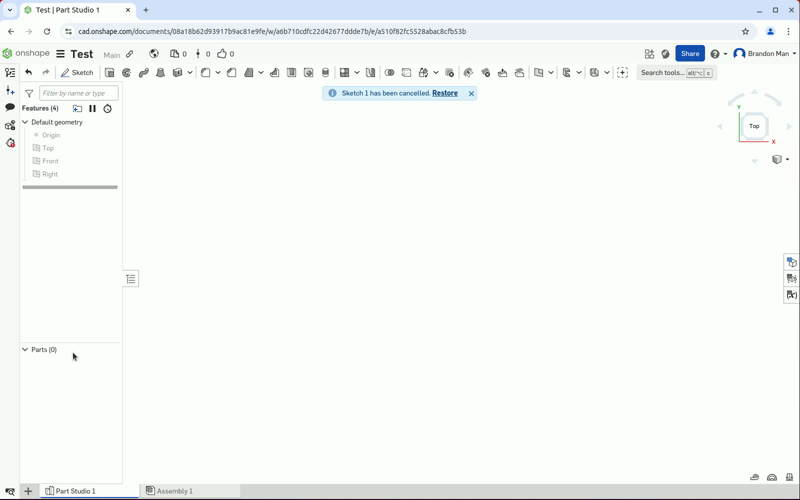
key(y)
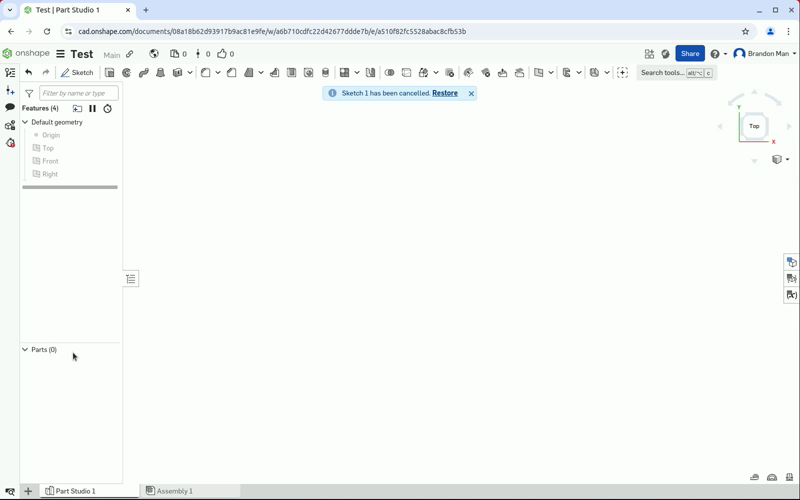
key(shift+p)
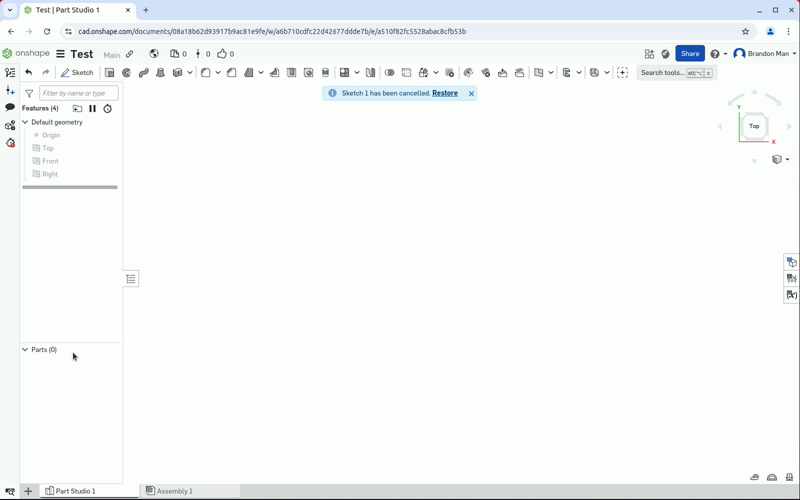
key(space)
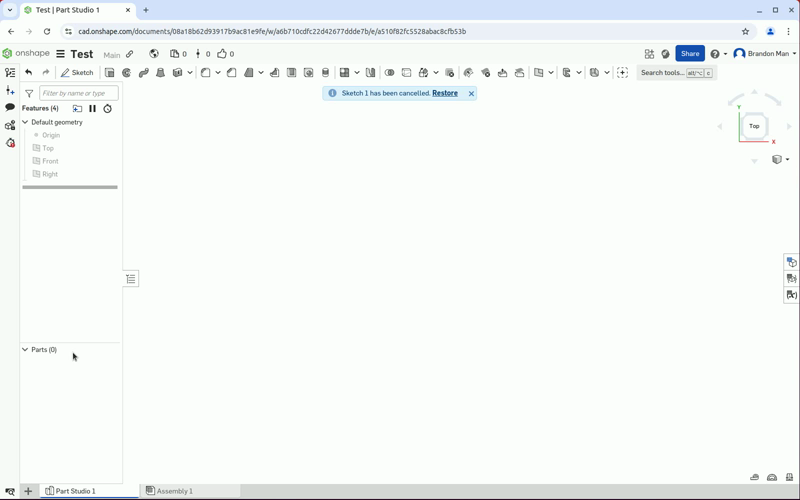
key_down(shift)
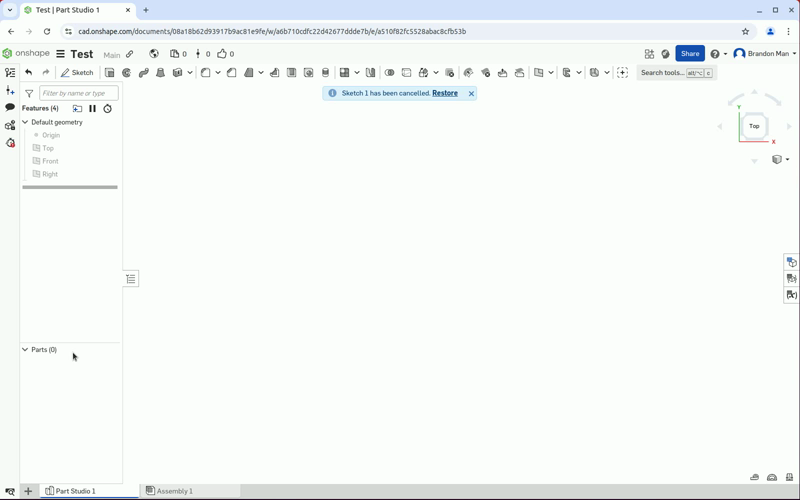
key(up)
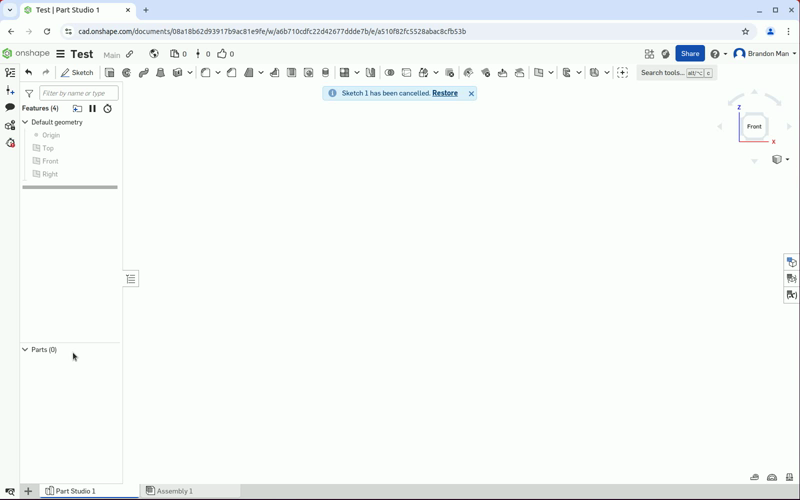
key_up(shift)
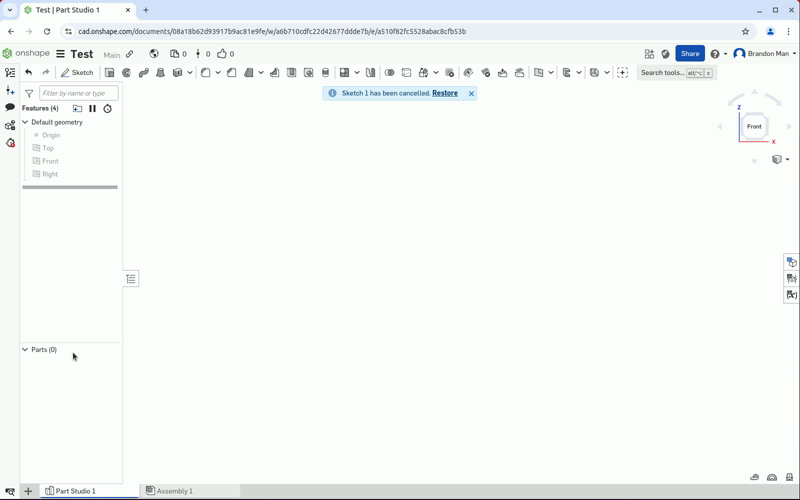
mouse_move(73, 352)
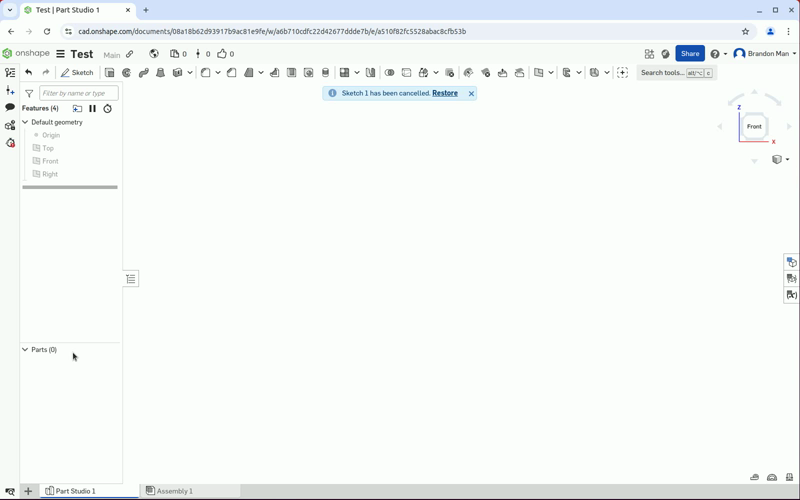
key(shift+y)
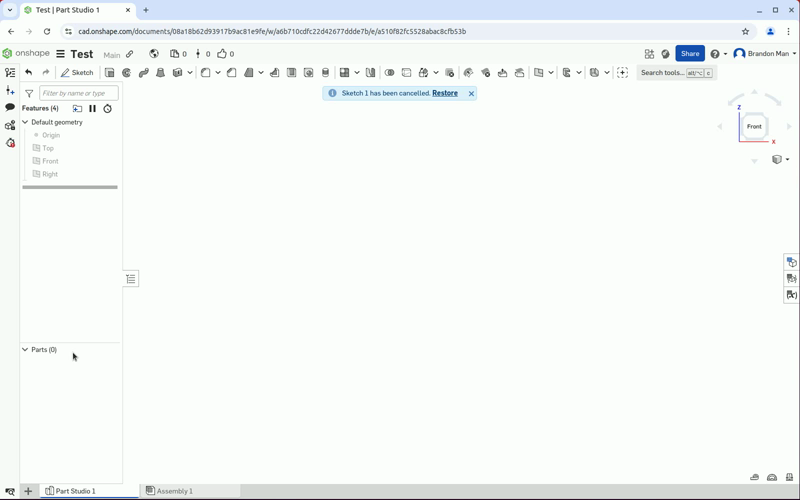
key(shift+s)
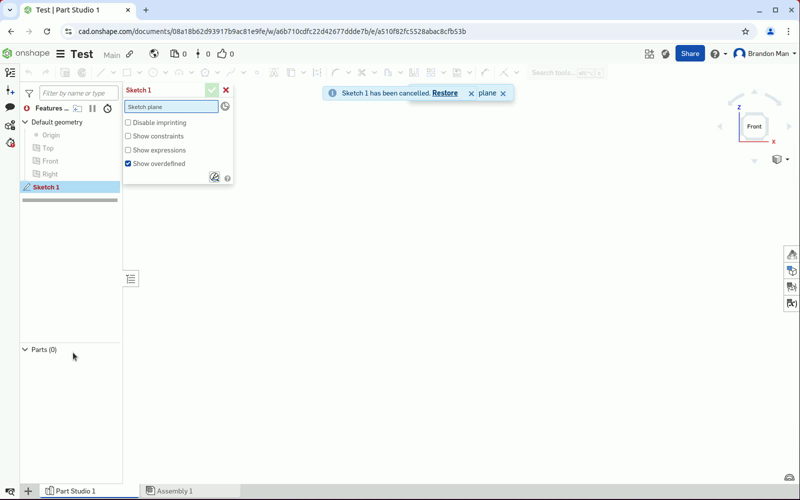
mouse_move(73, 163)
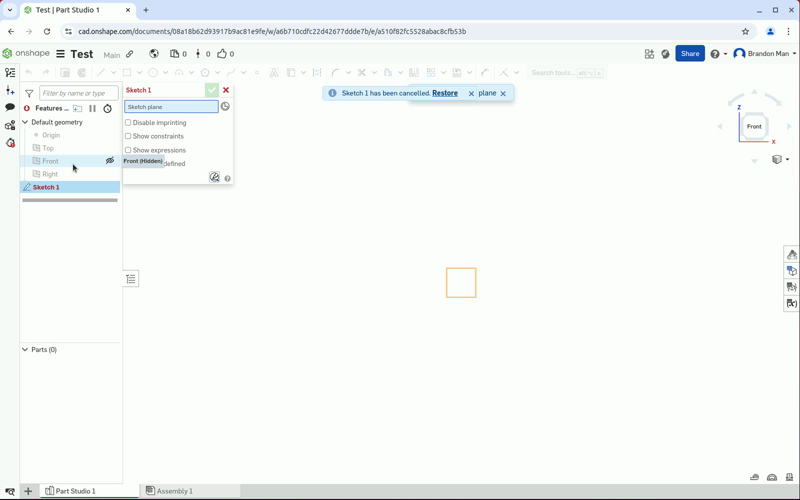
click(73, 163)
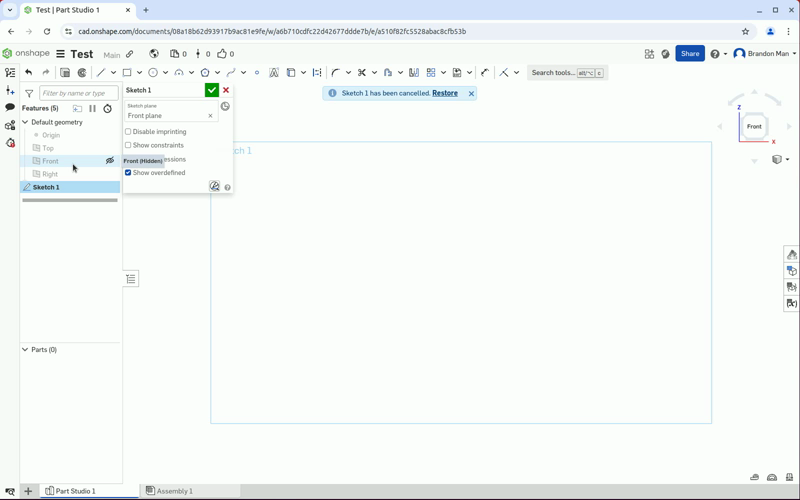
mouse_move(73, 352)
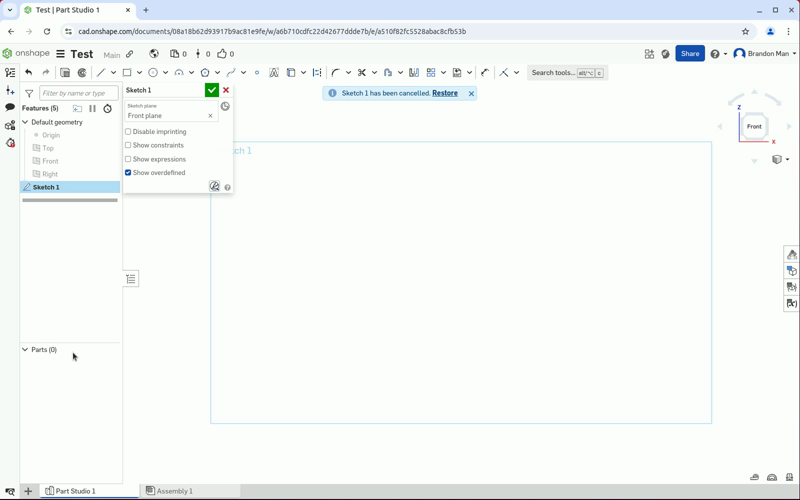
key(y)
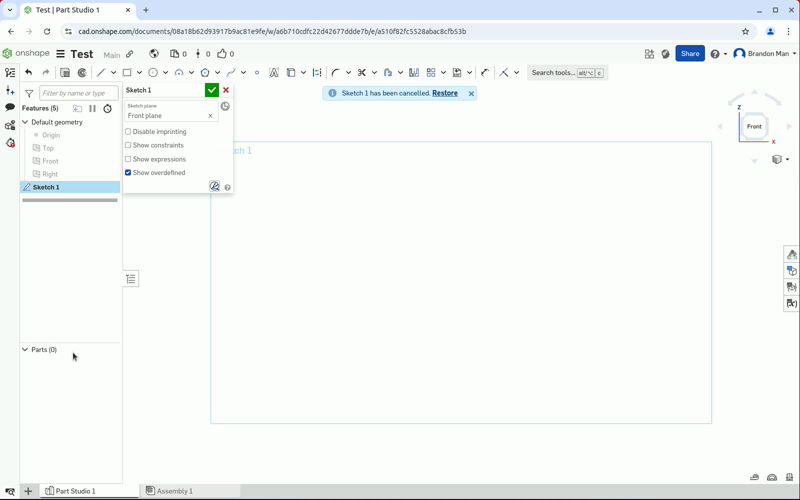
key(l)
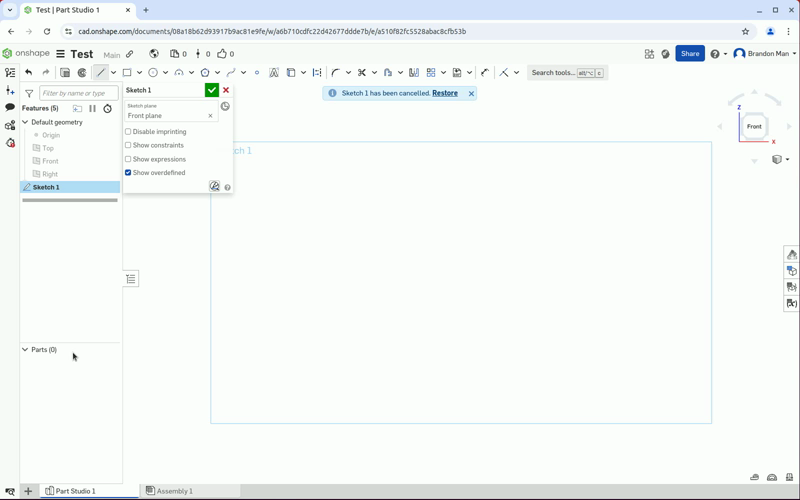
key_down(shift)
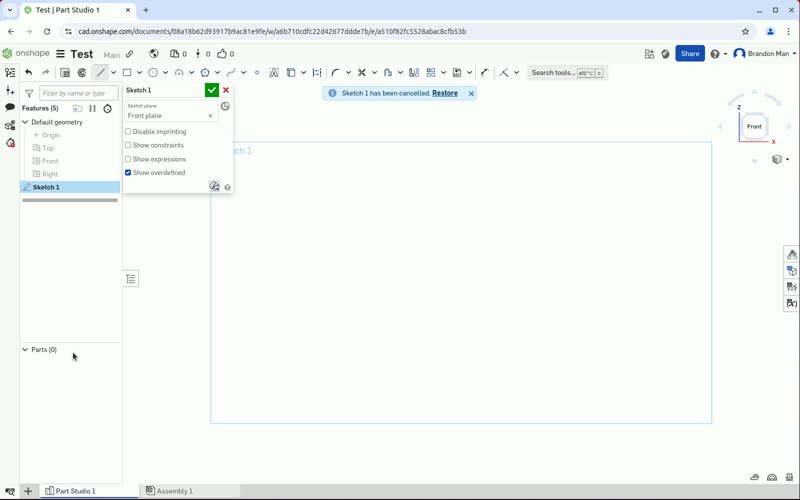
mouse_move(460, 282)
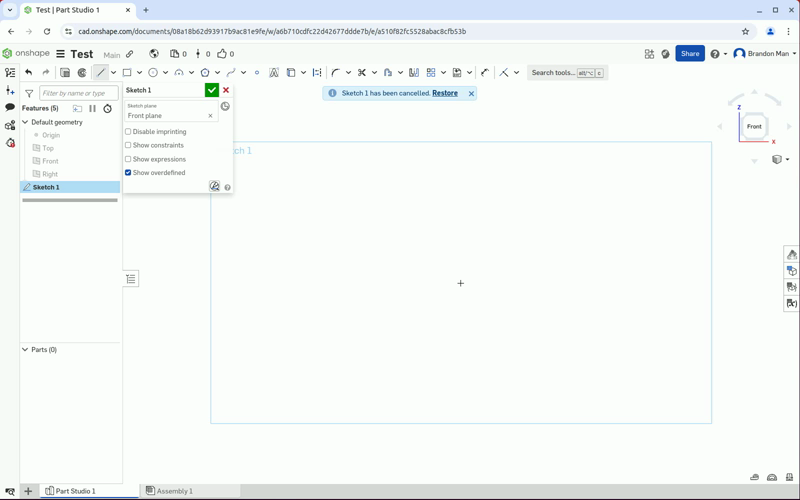
click(460, 282)
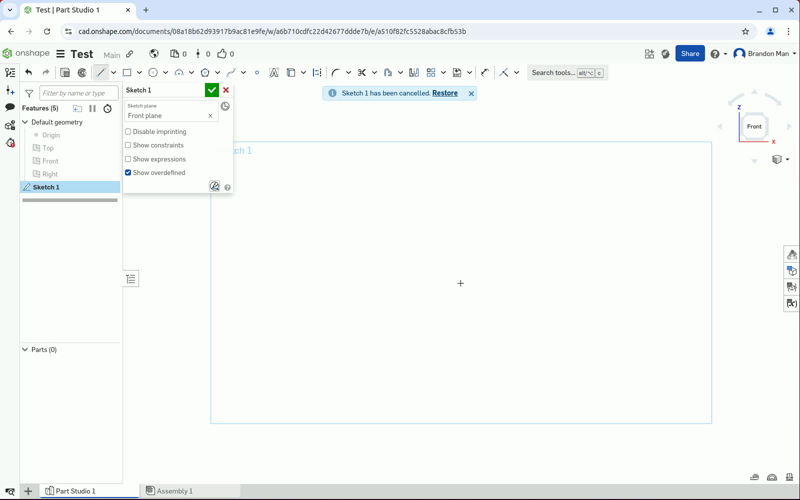
key_up(shift)
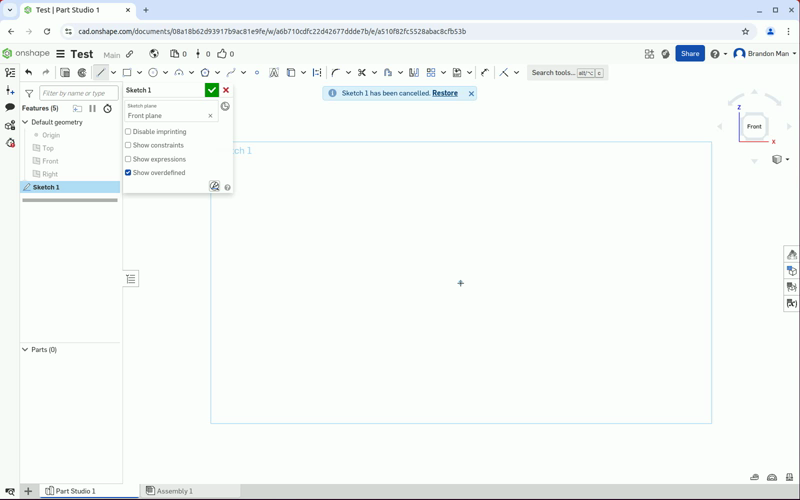
key_down(shift)
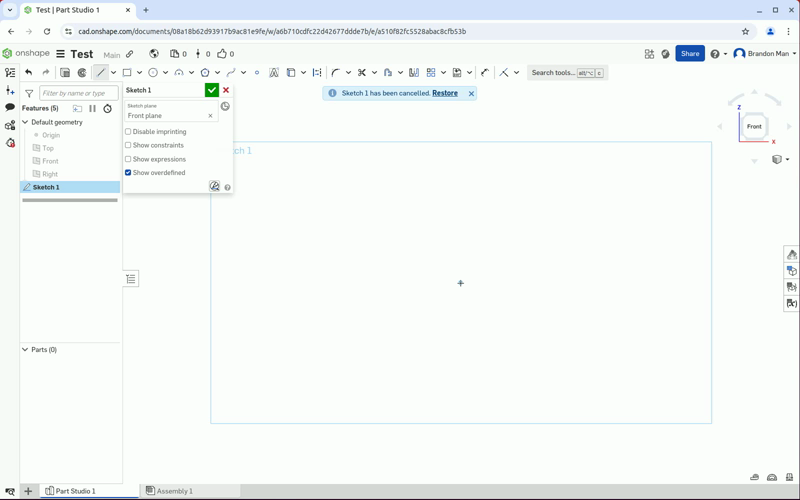
mouse_move(573, 282)
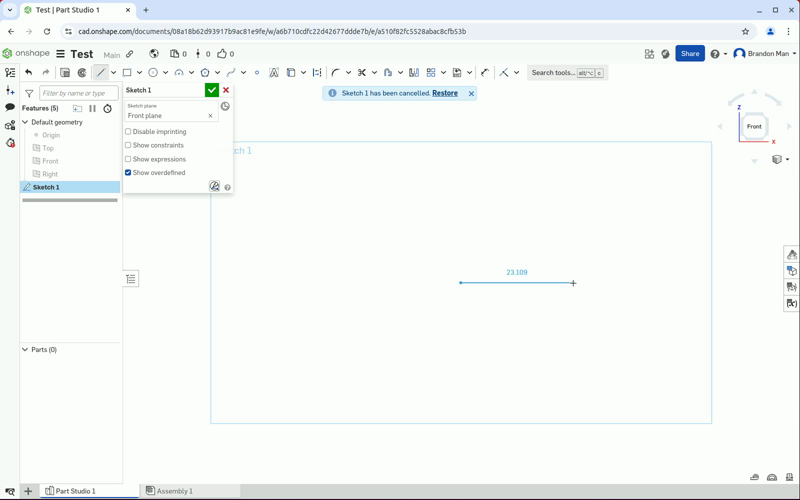
click(573, 282)
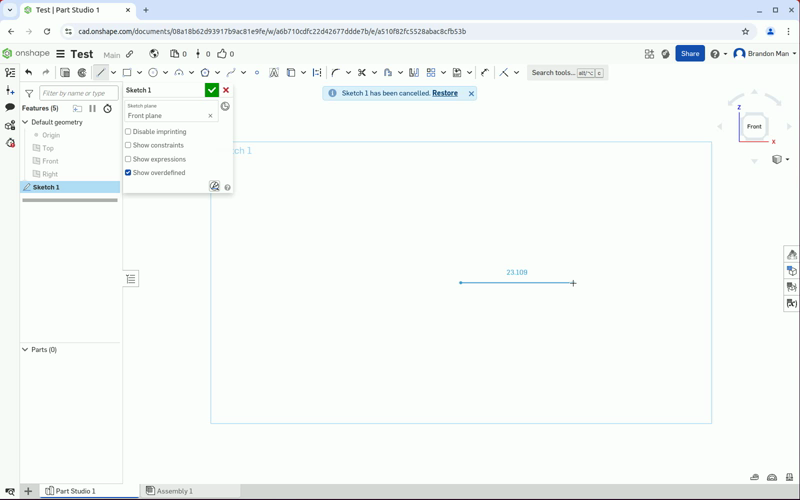
key_up(shift)
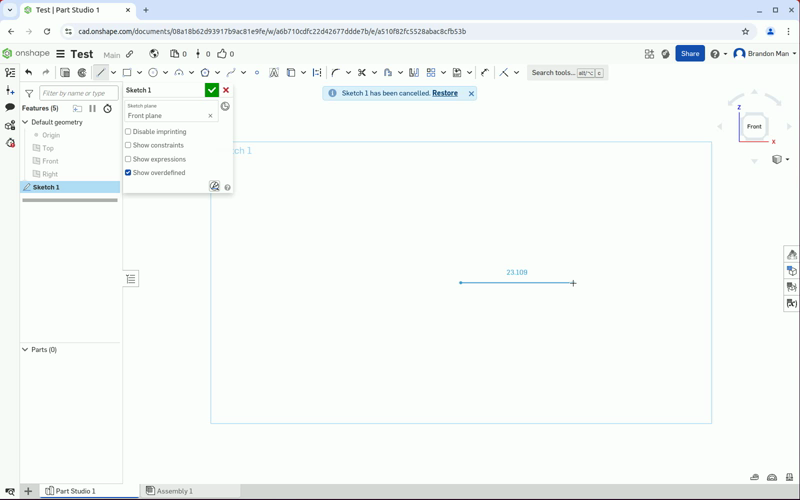
key_down(shift)
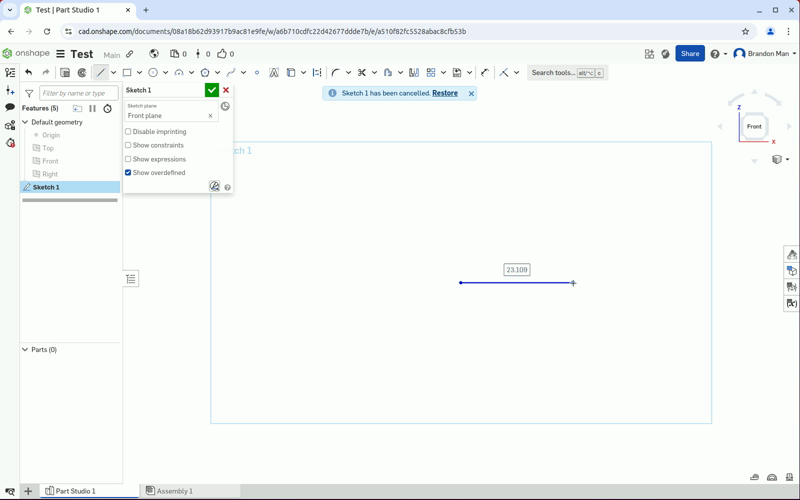
mouse_move(589, 282)
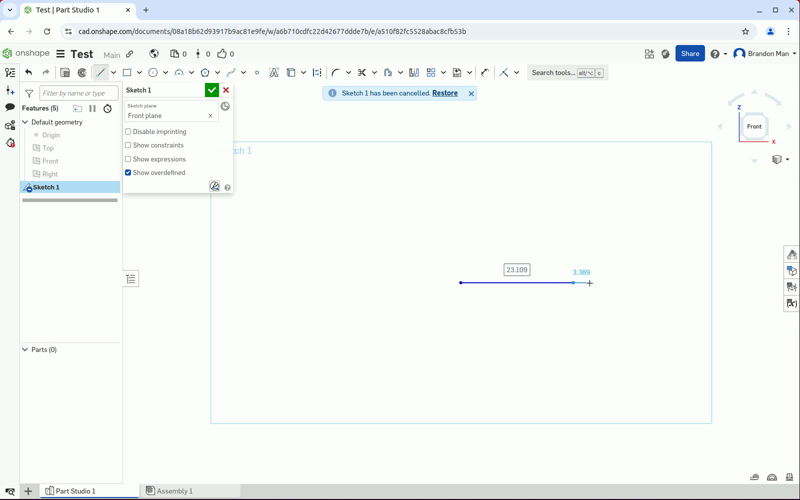
mouse_move(573, 235)
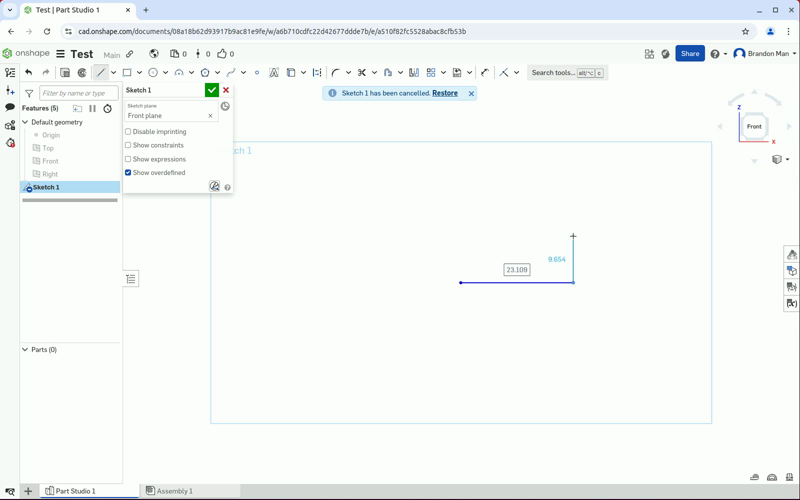
click(573, 235)
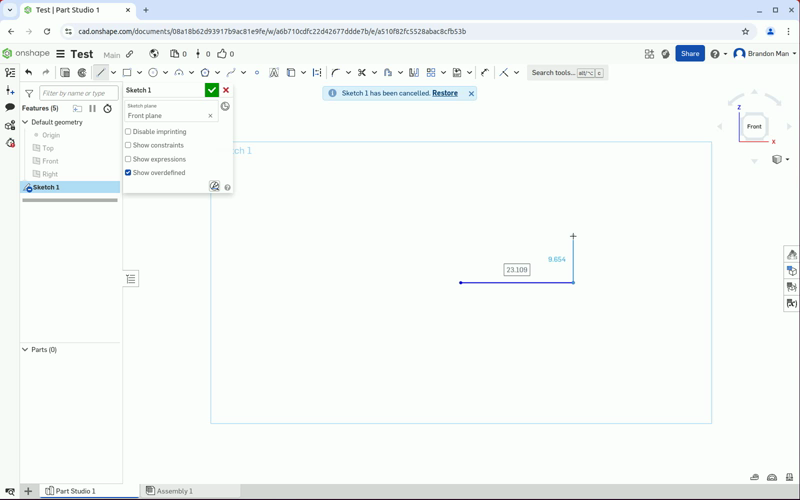
key_up(shift)
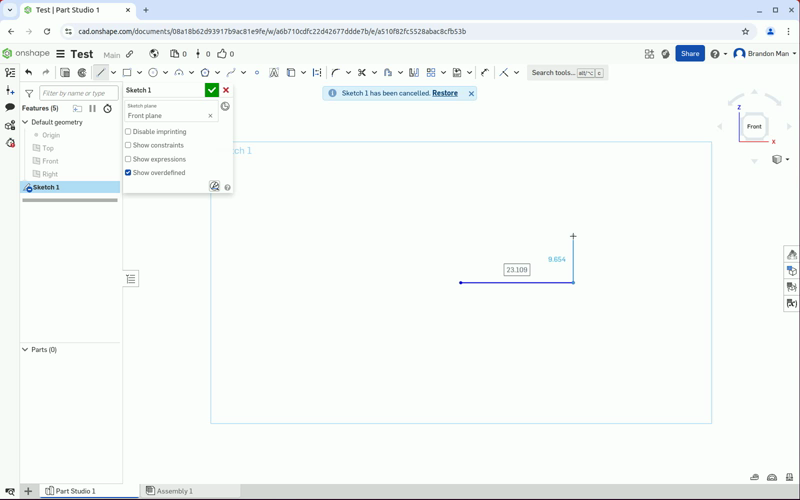
key_down(shift)
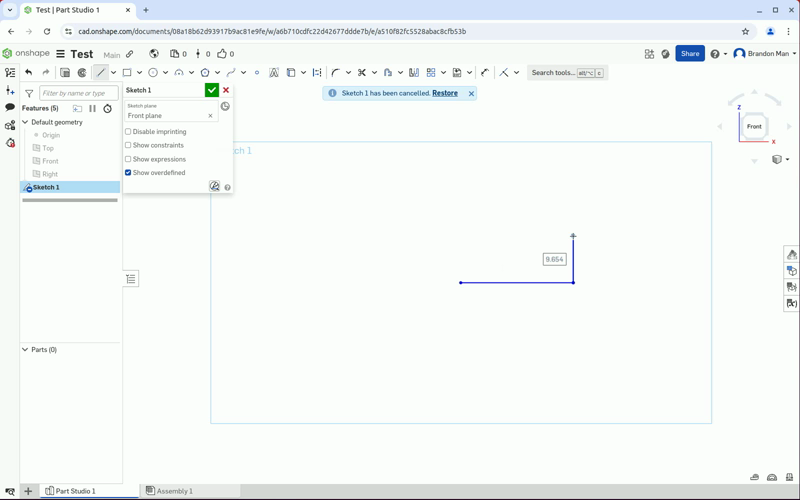
mouse_move(460, 235)
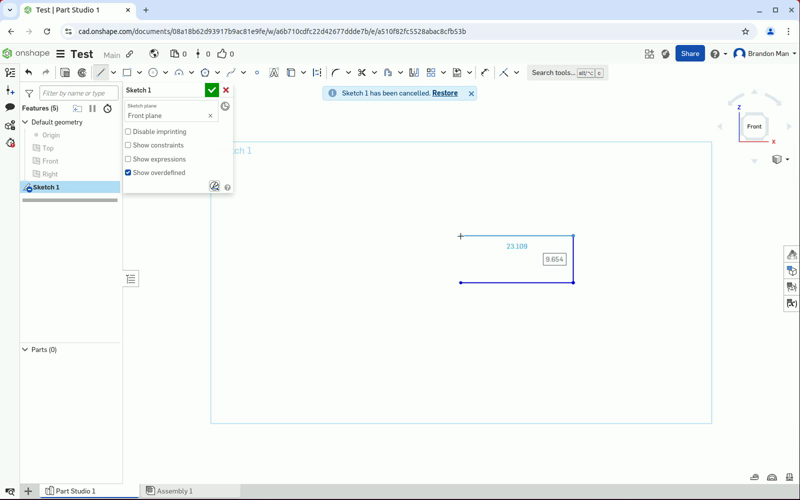
click(460, 235)
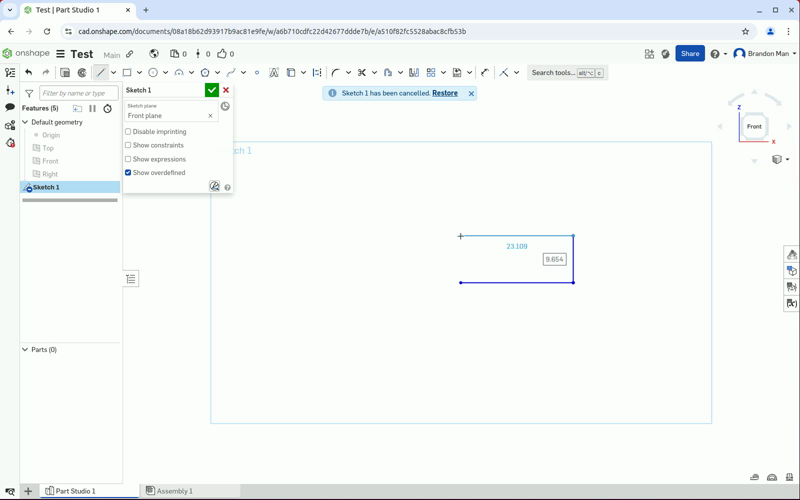
key_up(shift)
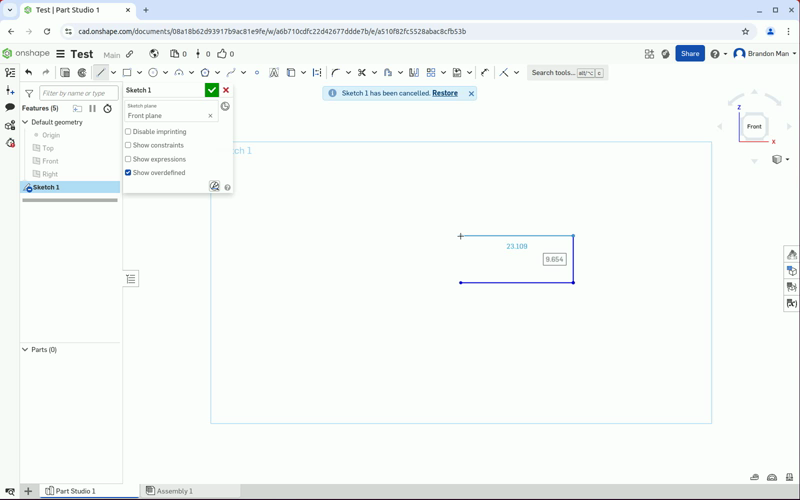
mouse_move(490, 235)
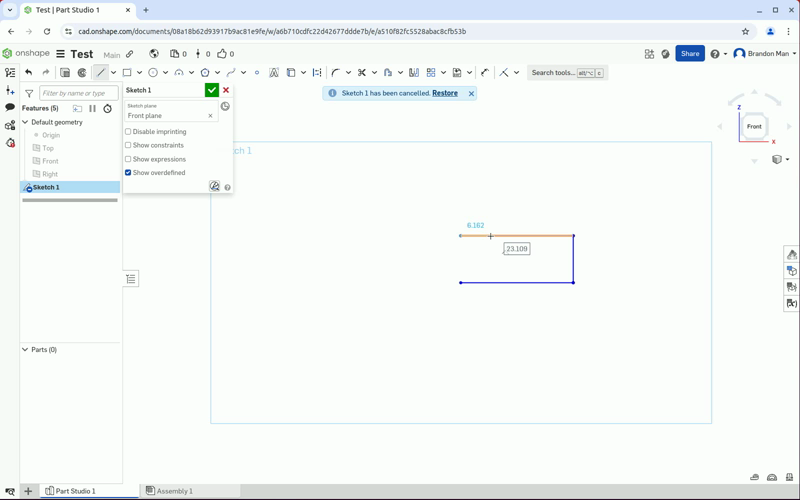
key_down(shift)
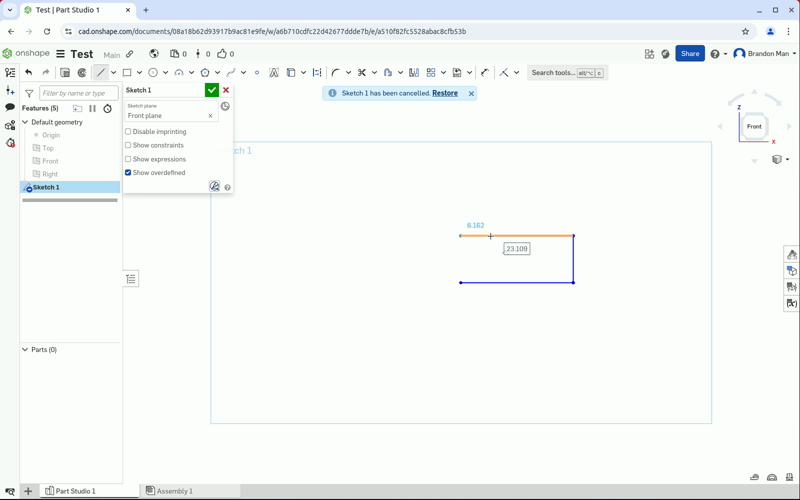
mouse_move(460, 282)
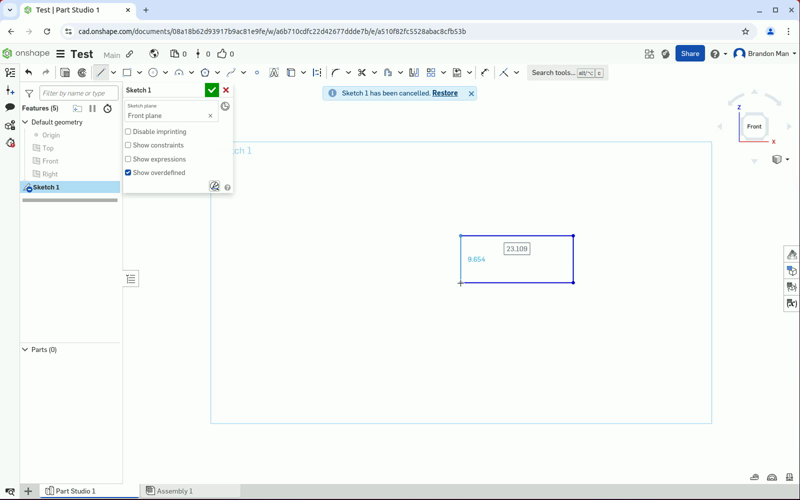
key_up(shift)
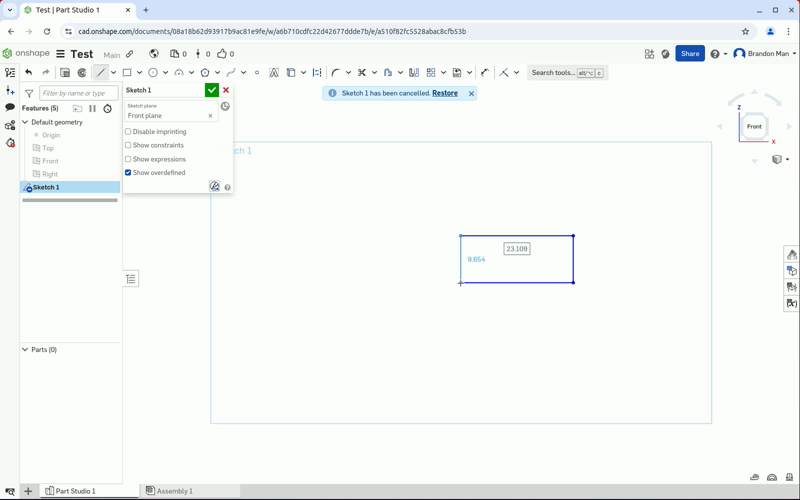
click(460, 282)
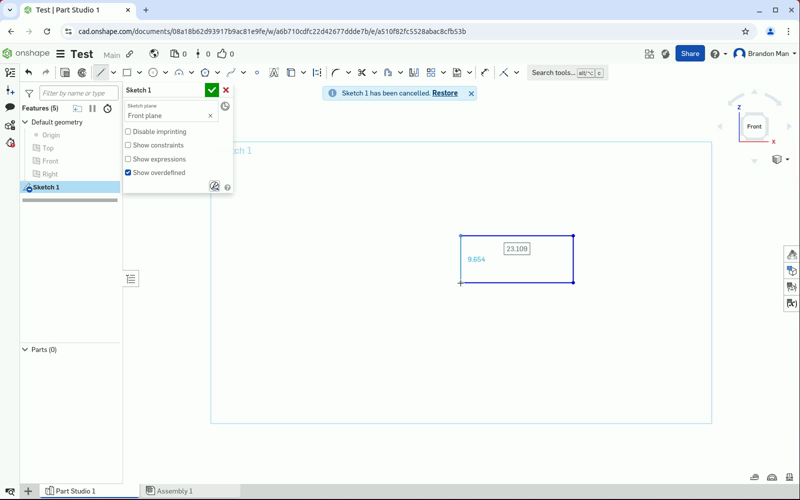
key(esc)
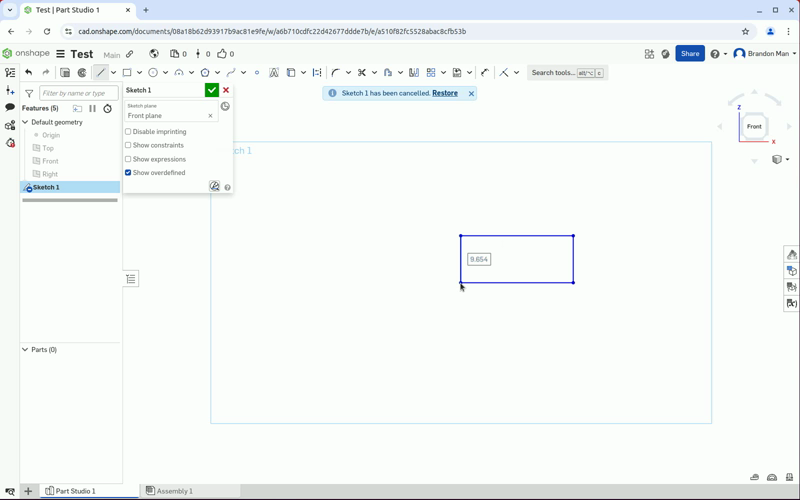
mouse_move(466, 255)
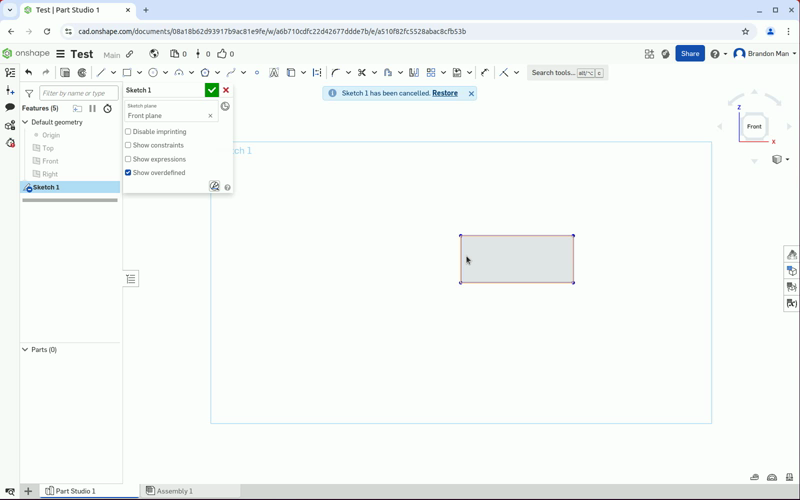
click(466, 255)
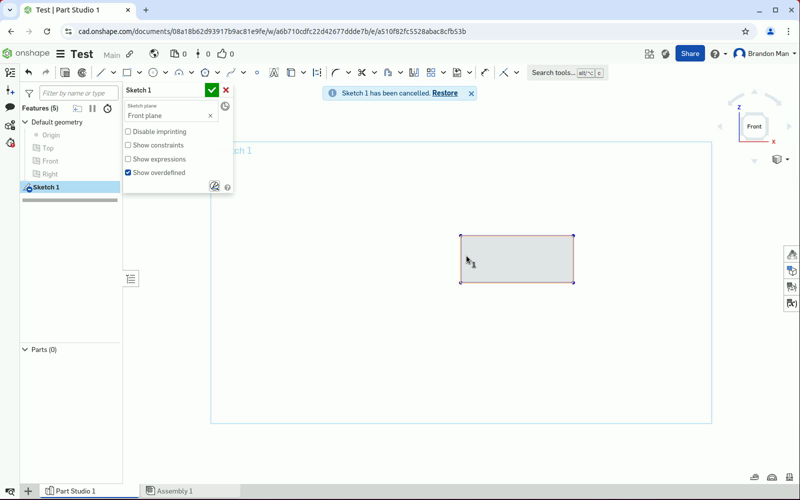
mouse_move(73, 352)
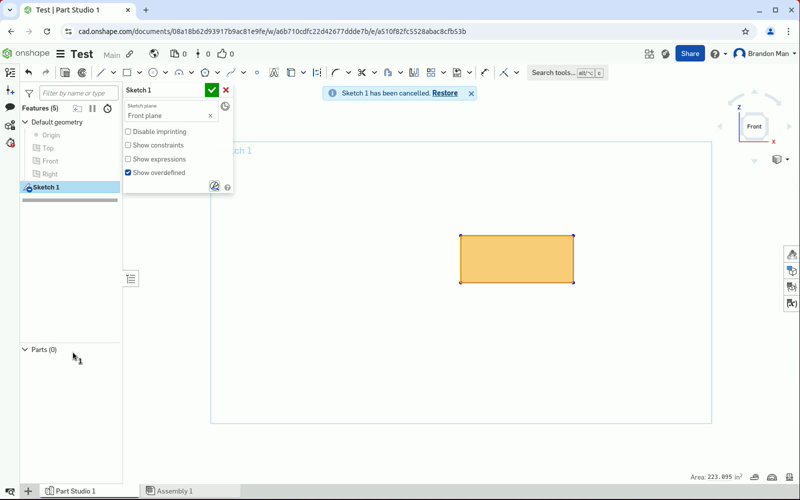
key(shift+y)
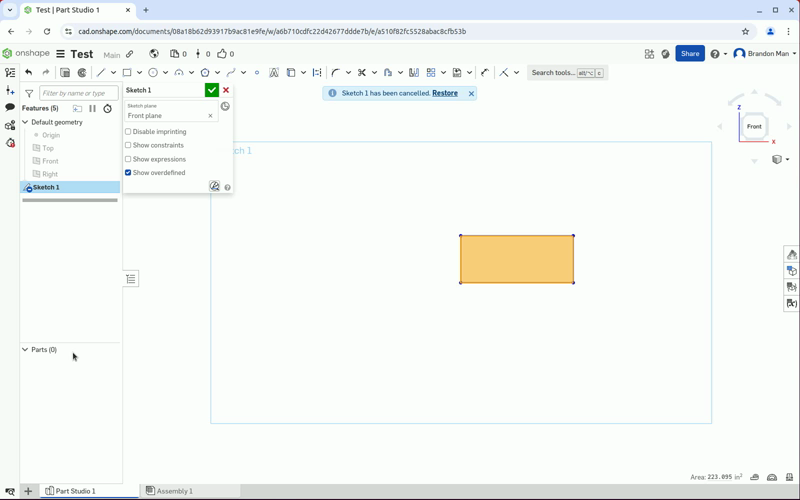
key(shift+e)
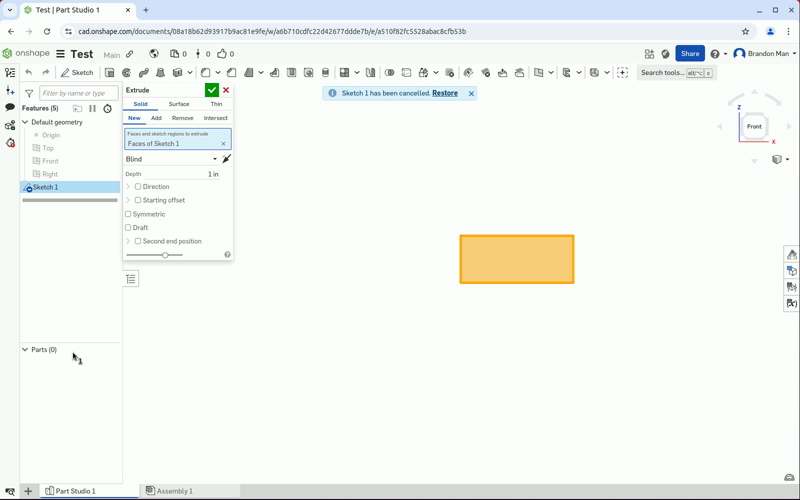
mouse_move(143, 106)
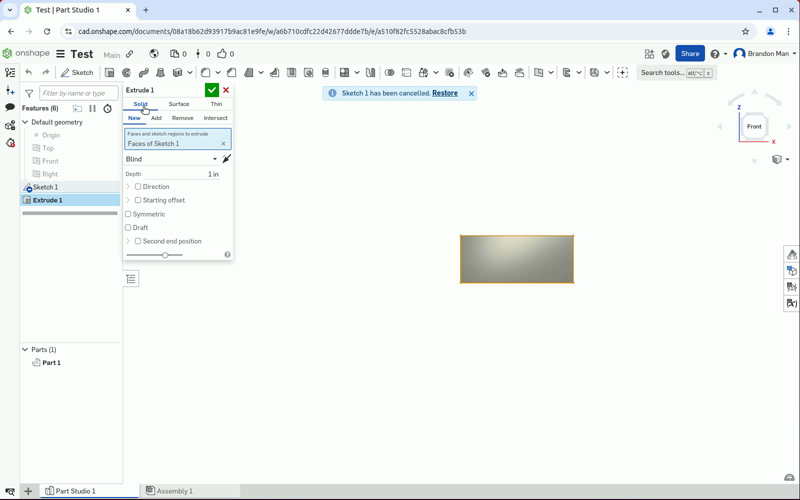
click(143, 106)
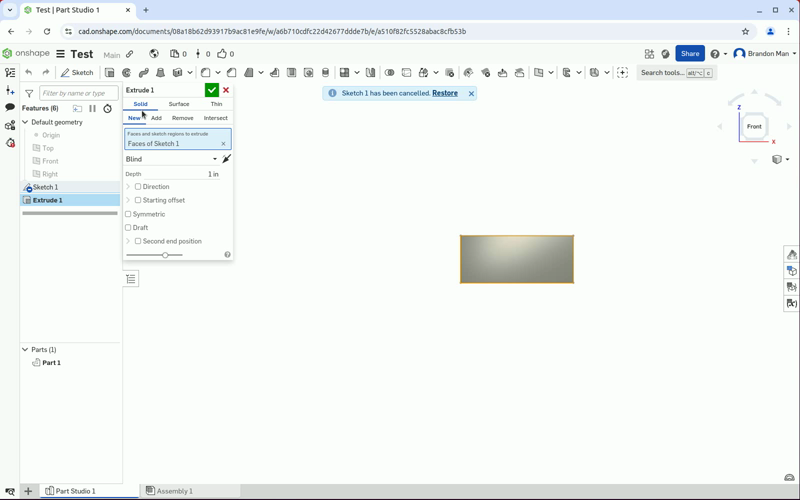
mouse_move(137, 120)
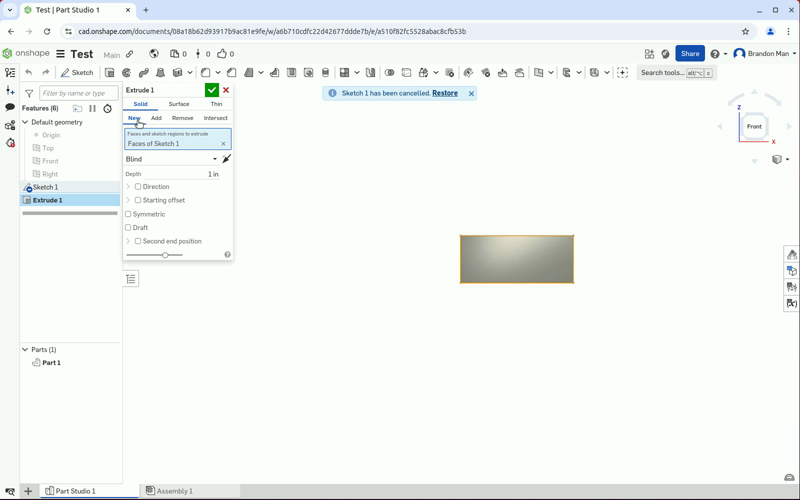
click(137, 120)
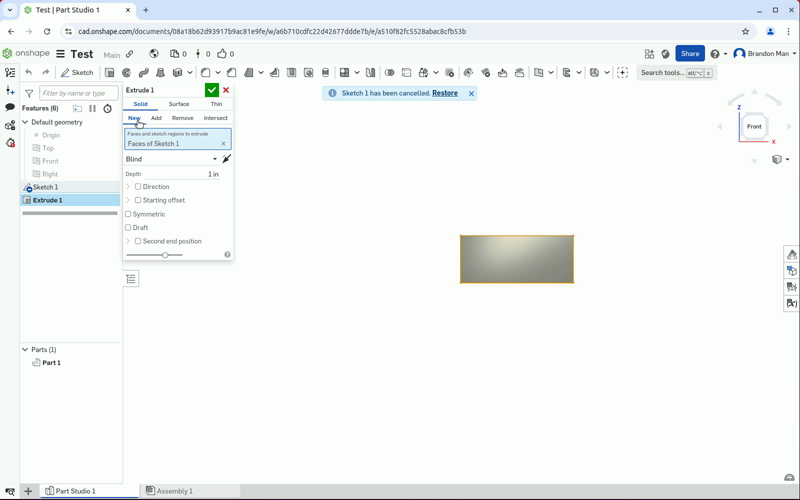
key(tab, 4)
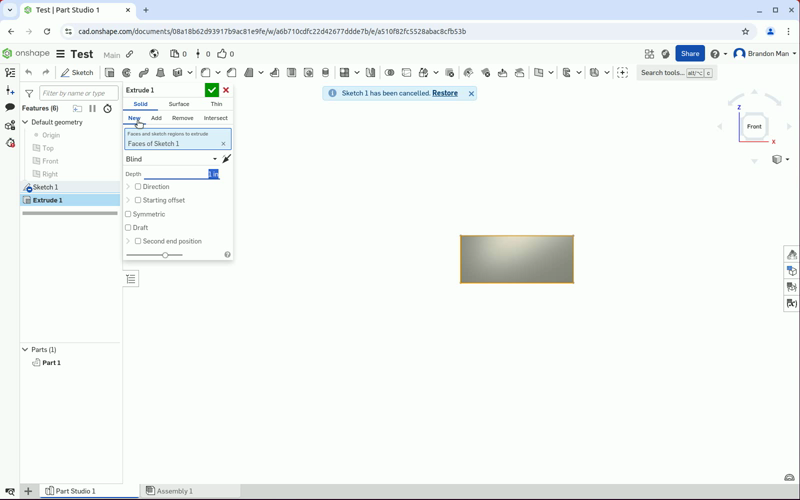
text(1.685)
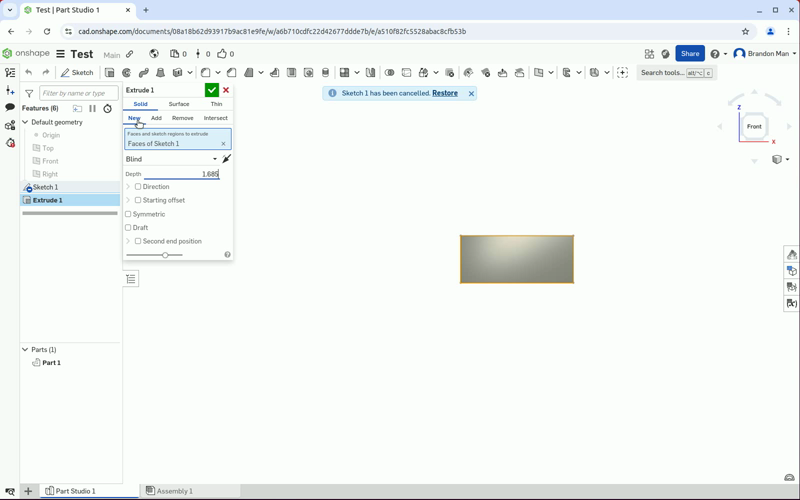
key(enter)
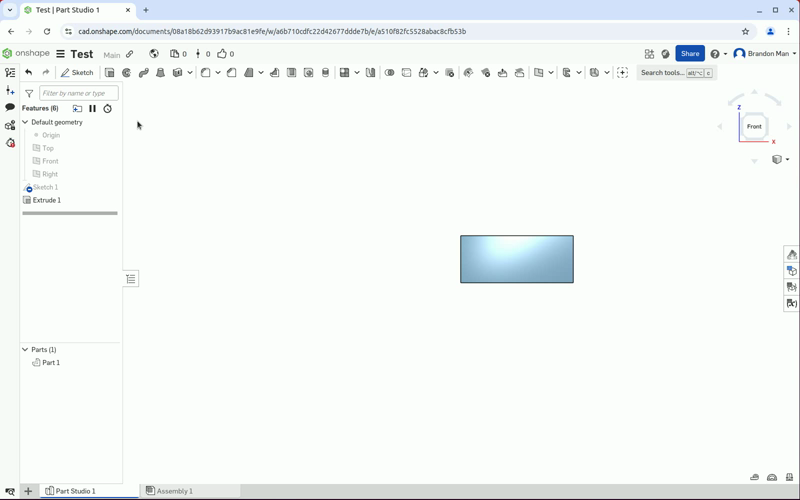
key(shift+h)
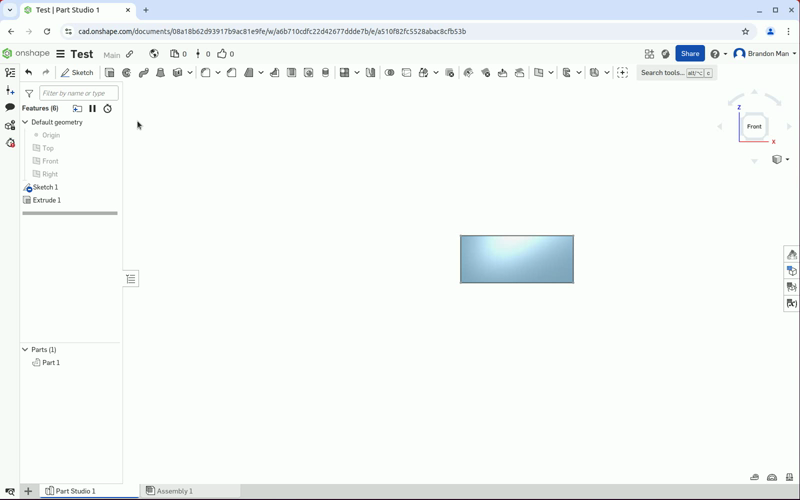
key(shift+h)
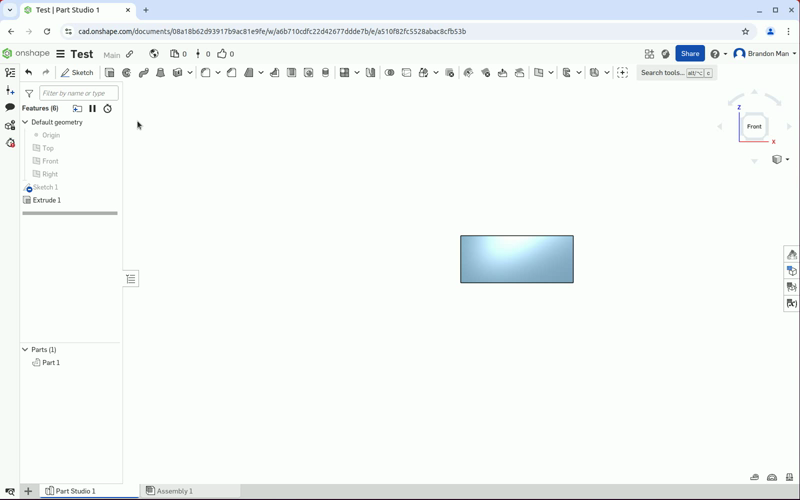
mouse_move(73, 189)
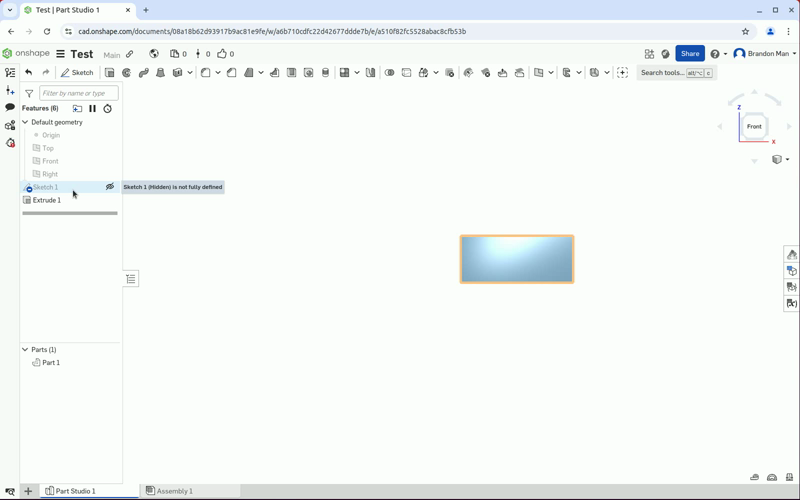
click(73, 189)
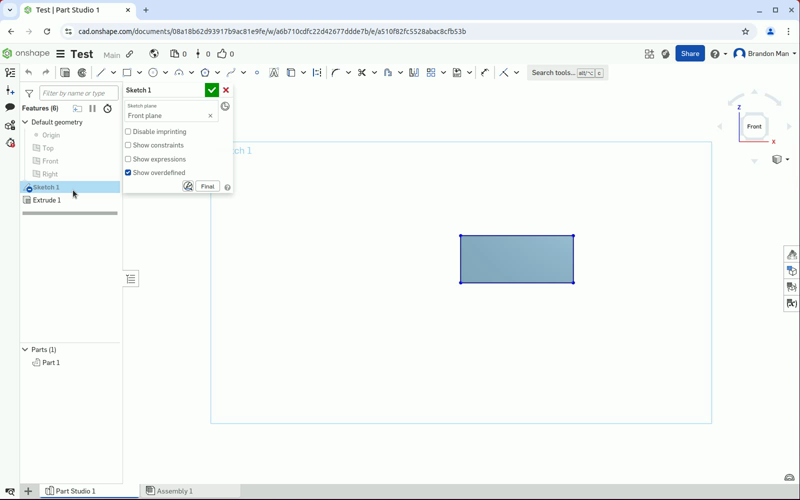
mouse_move(229, 92)
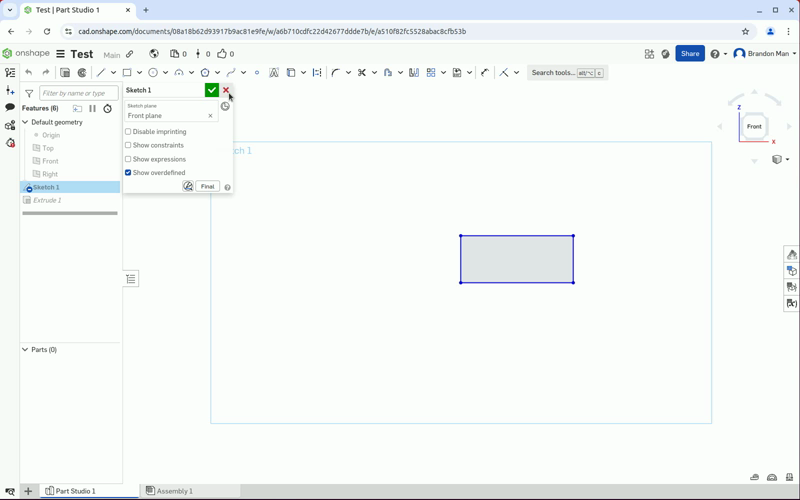
click(229, 92)
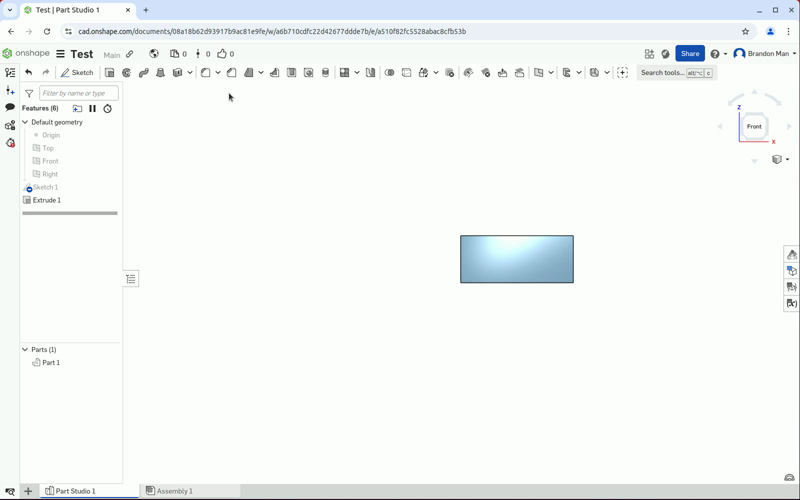
mouse_move(541, 75)
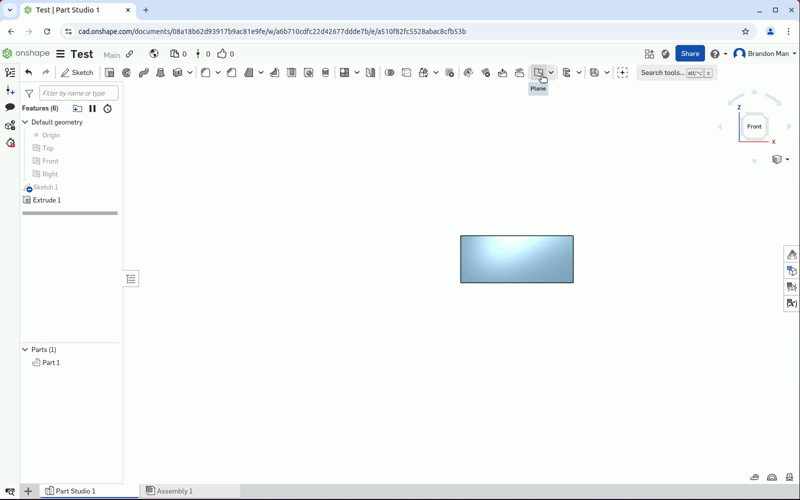
click(541, 75)
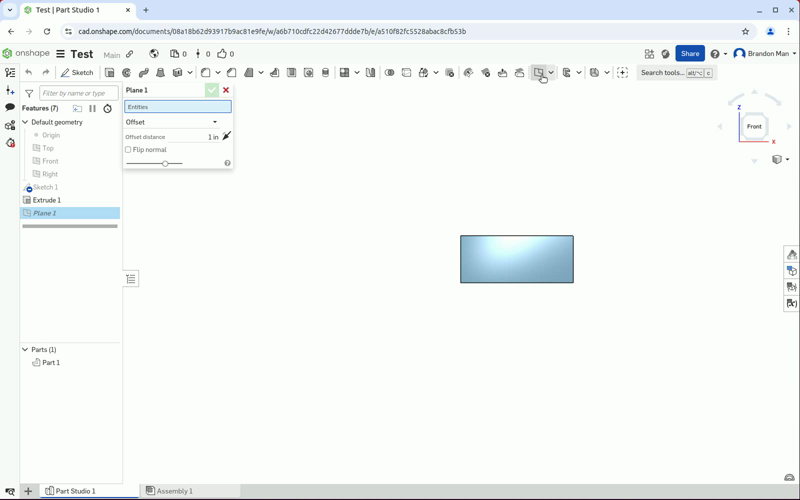
mouse_move(73, 163)
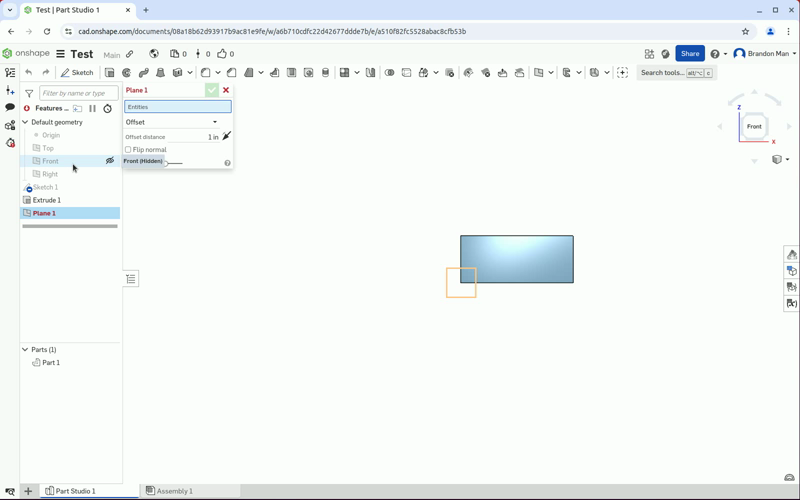
click(73, 163)
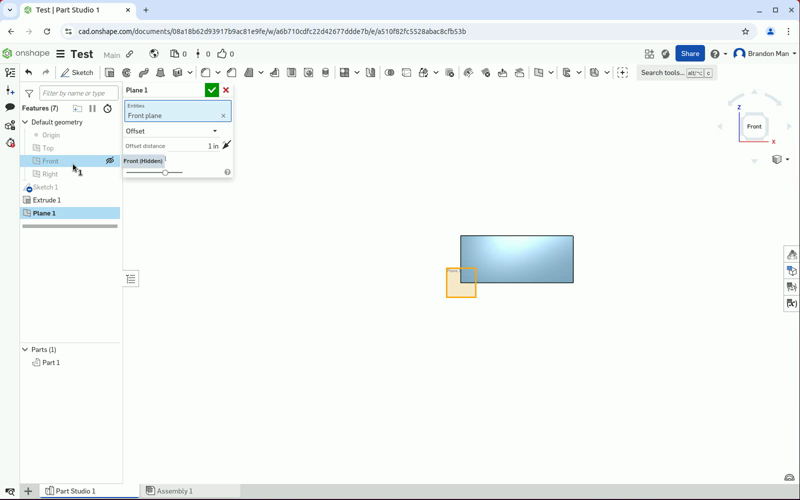
key(tab, 2)
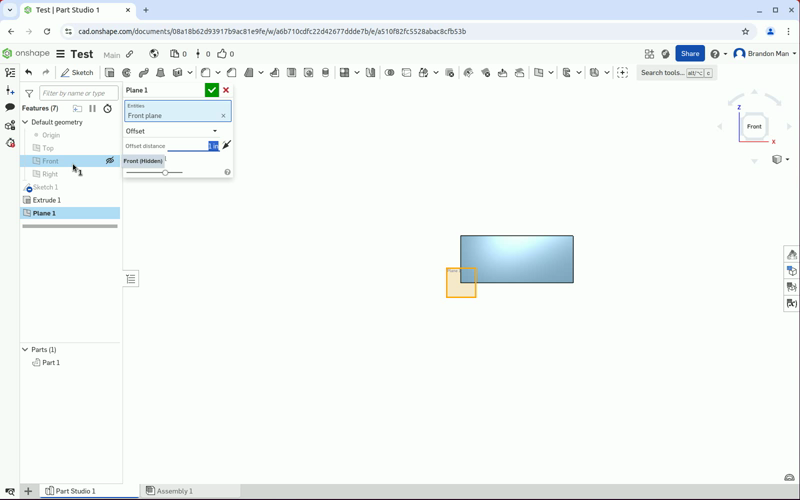
text(1.695)
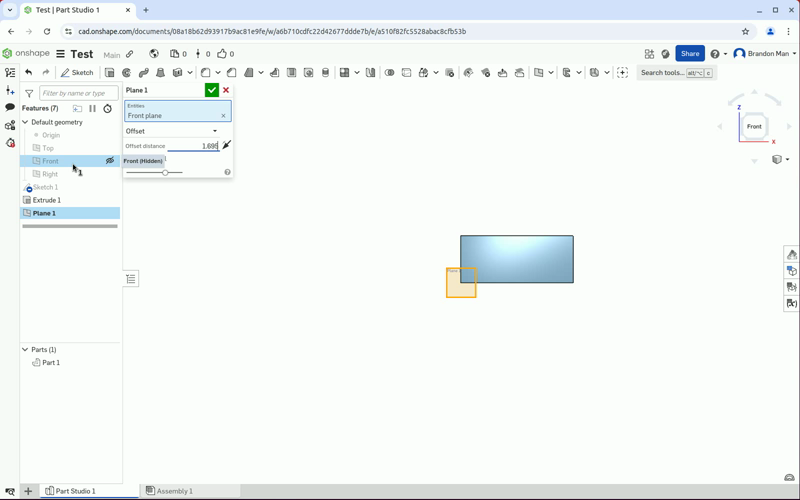
key(enter, 2)
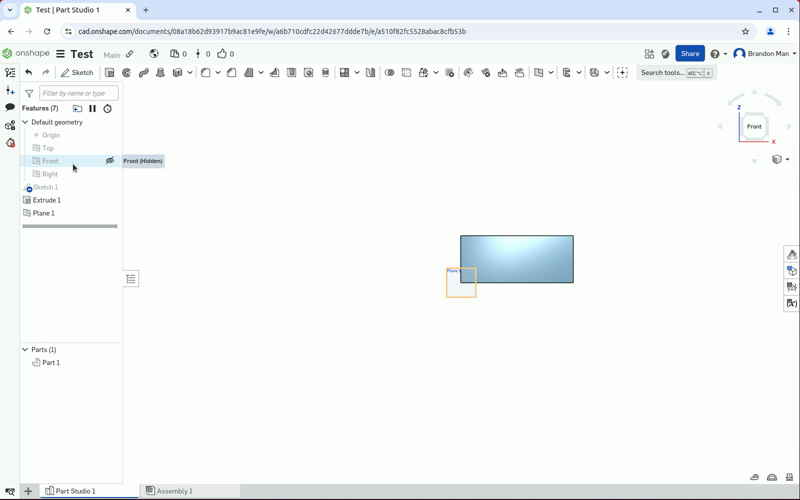
key(shift+s)
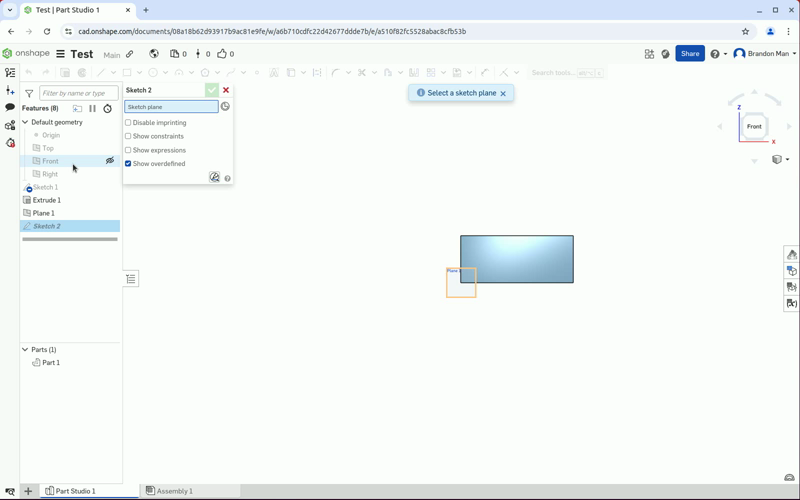
mouse_move(73, 215)
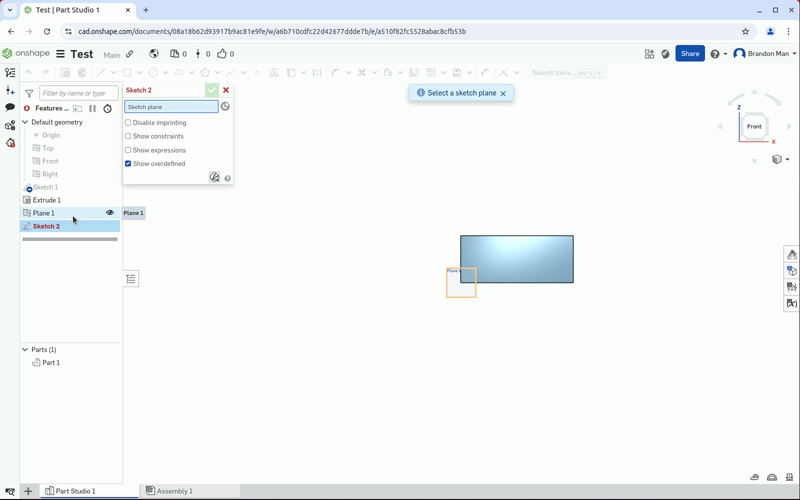
click(73, 215)
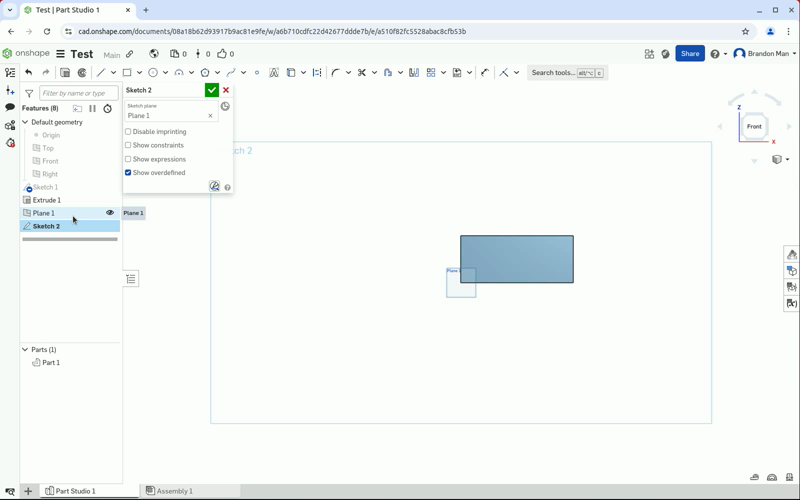
mouse_move(73, 352)
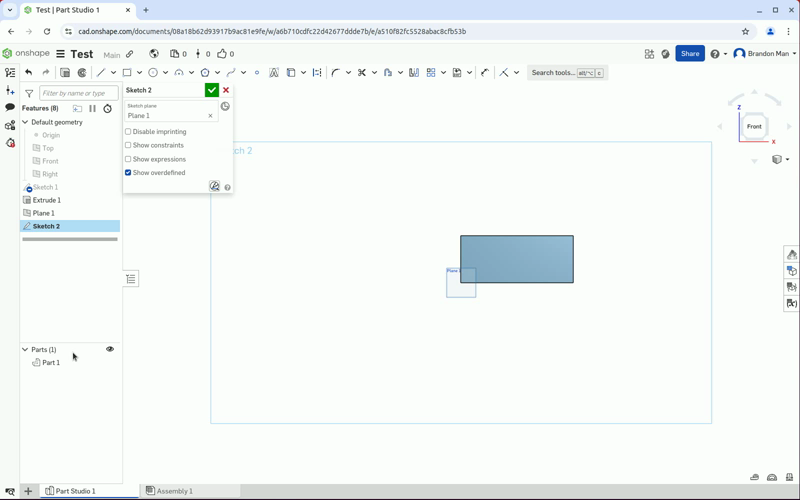
key(y)
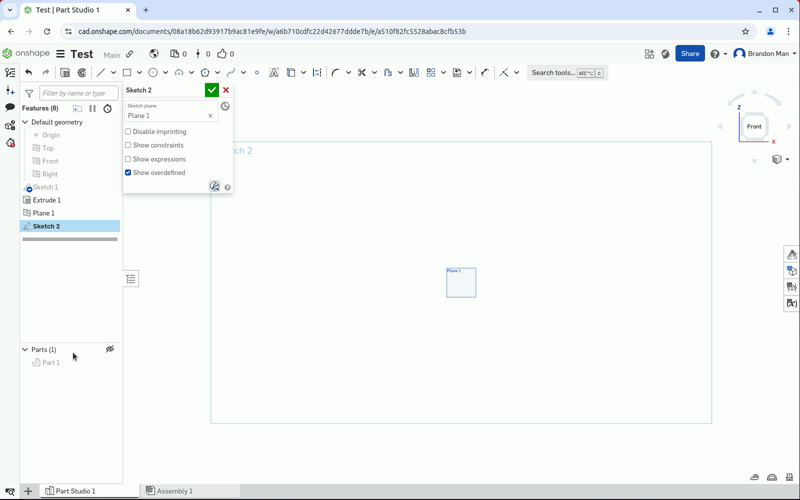
key(c)
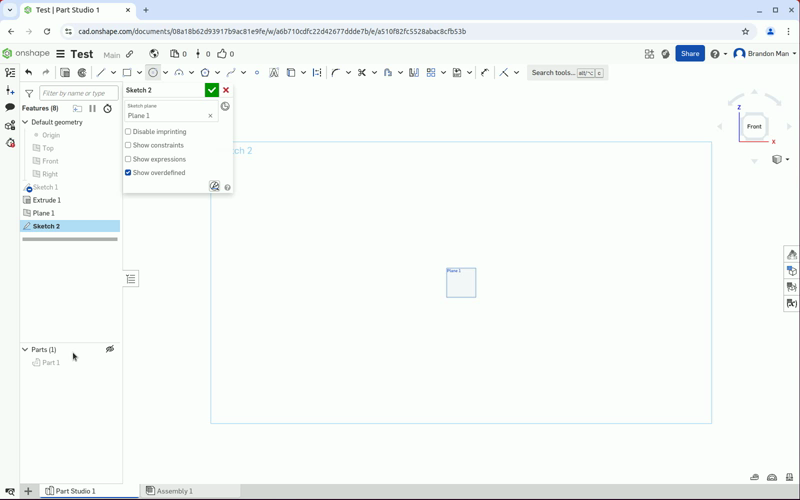
key_down(shift)
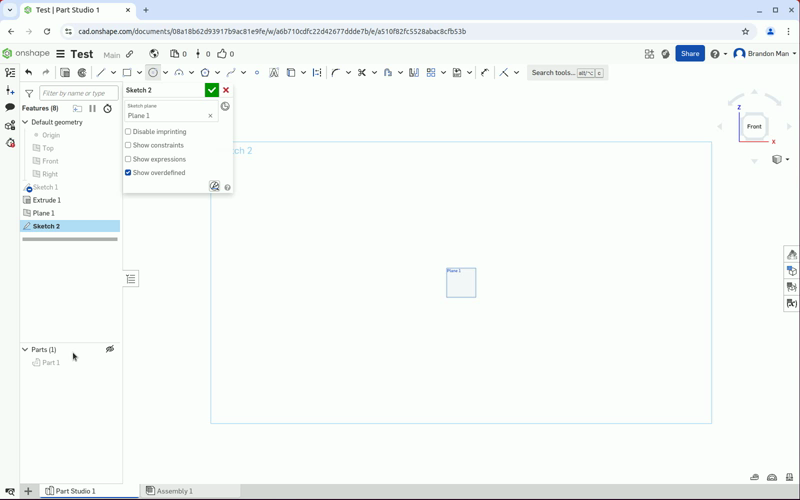
mouse_move(481, 262)
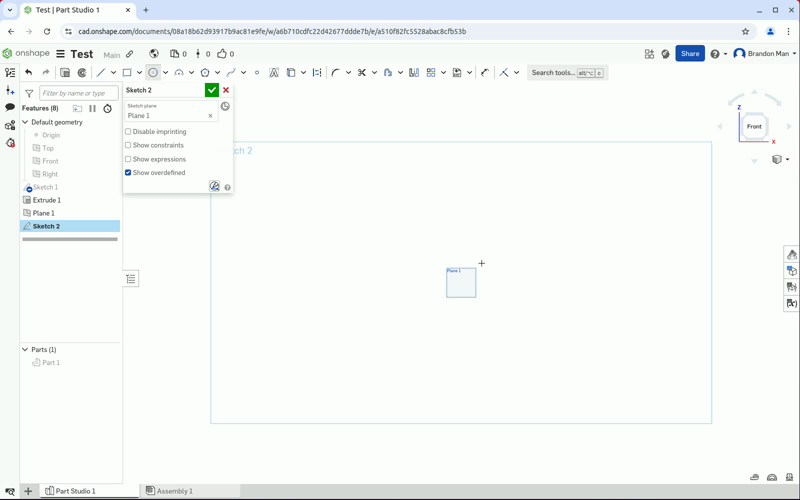
click(481, 262)
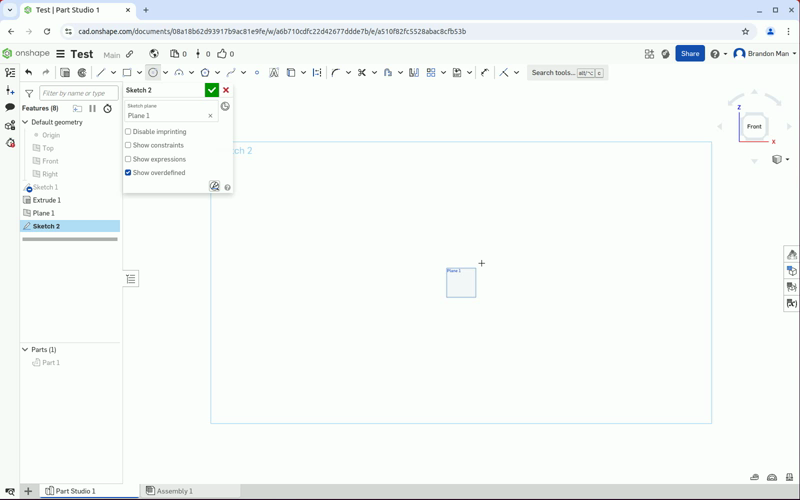
key_up(shift)
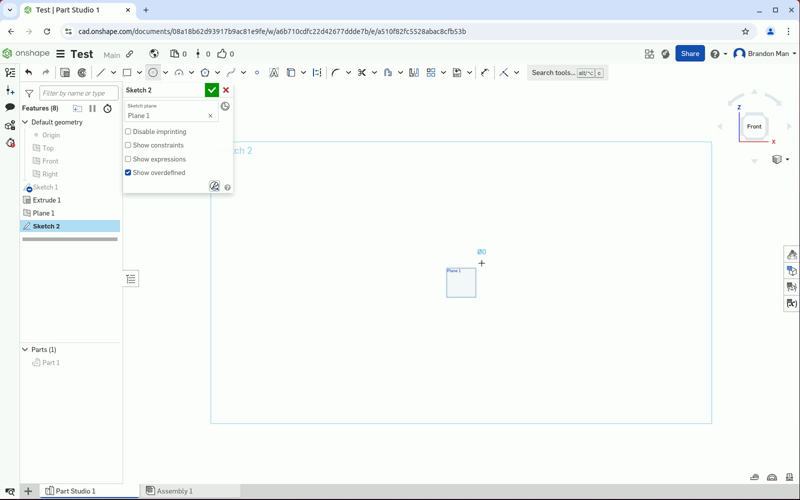
mouse_move(498, 262)
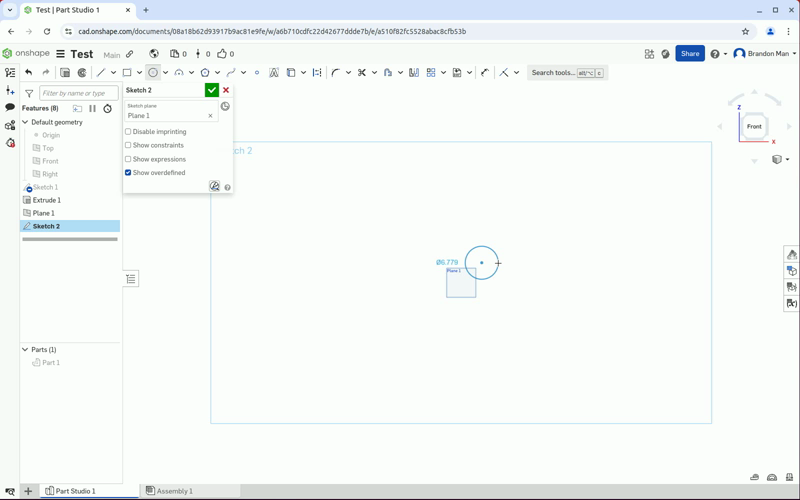
click(498, 262)
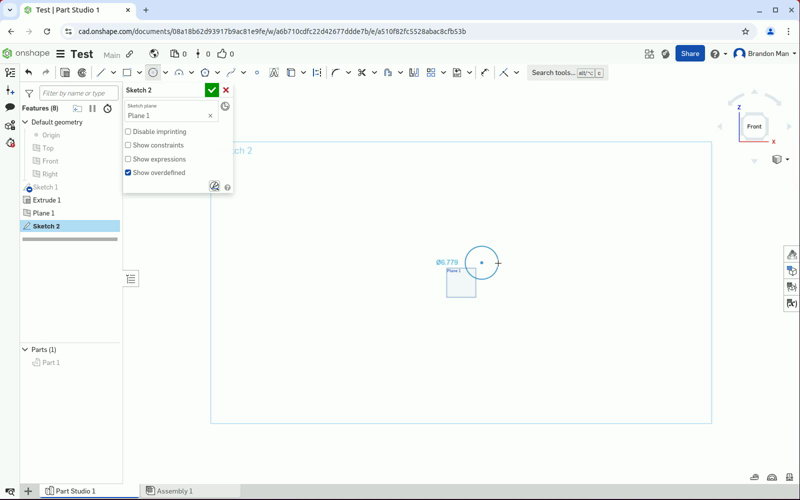
key(esc)
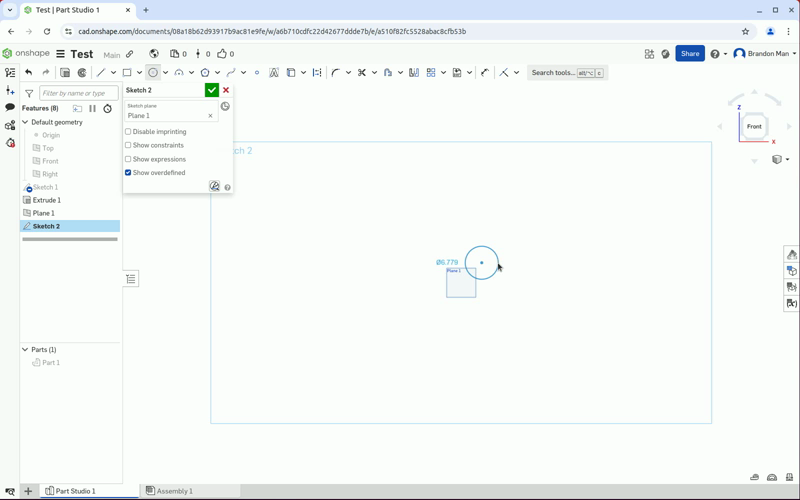
mouse_move(482, 252)
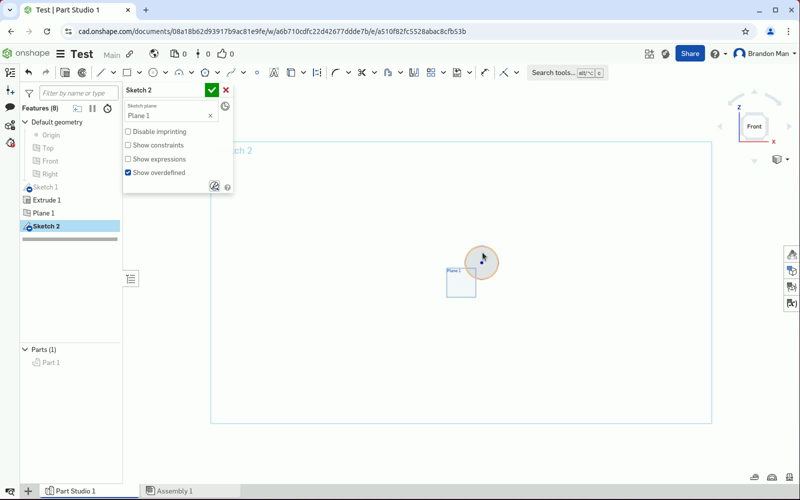
scroll(6)
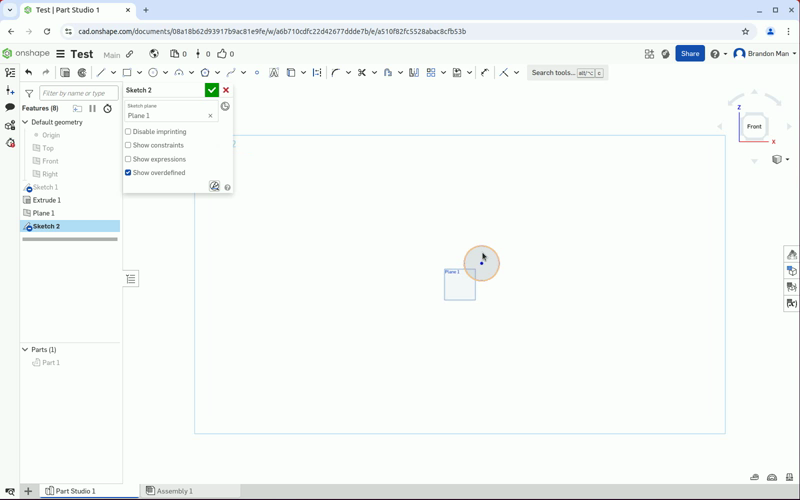
scroll(6)
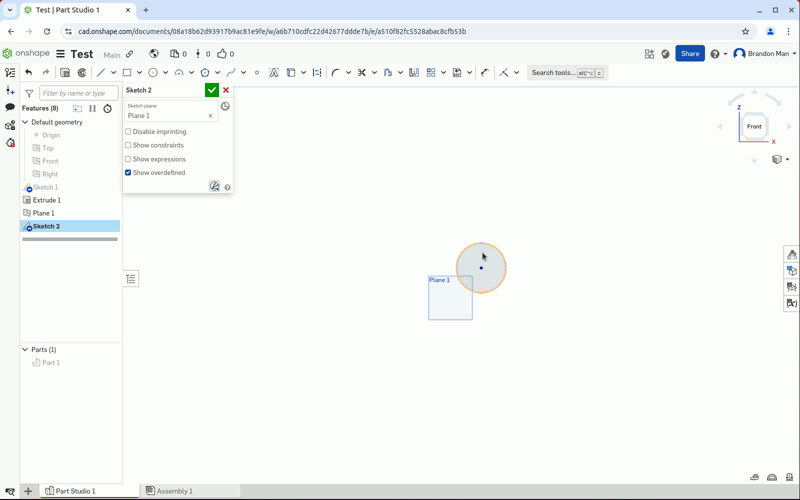
scroll(6)
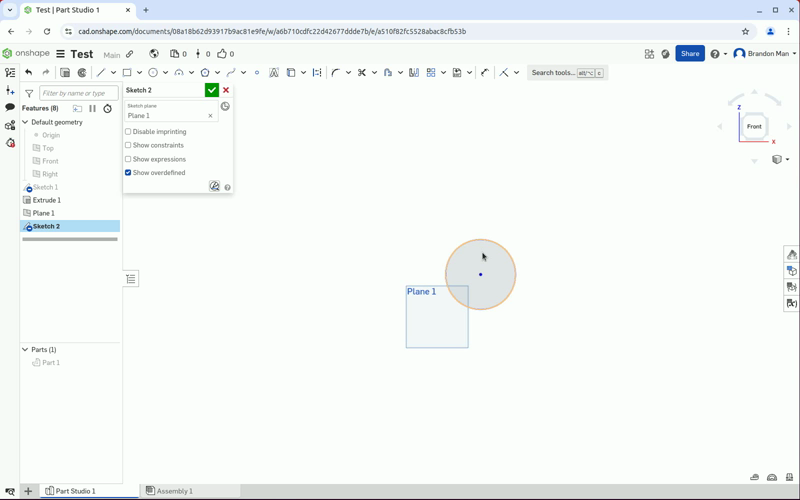
scroll(6)
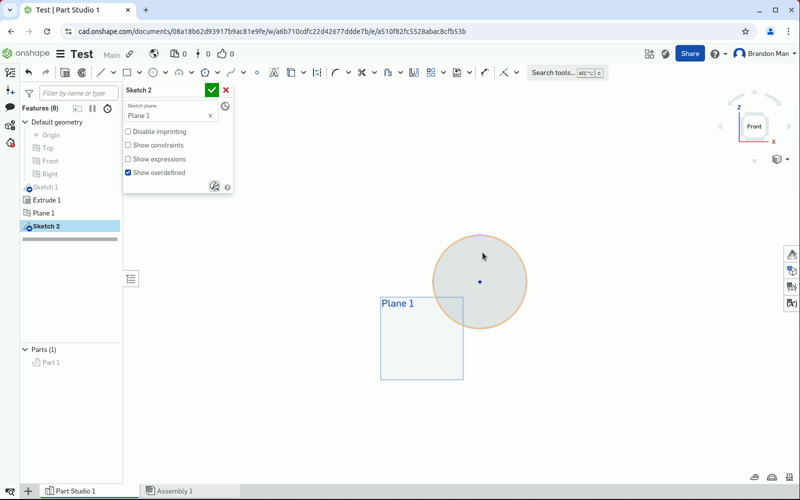
scroll(6)
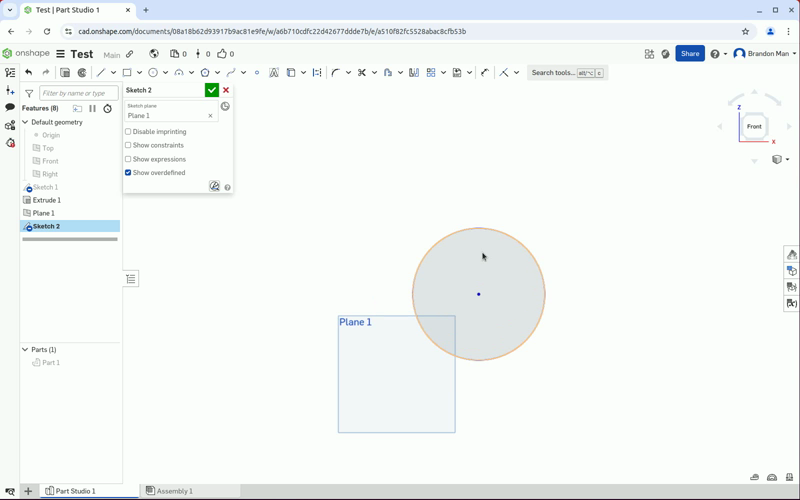
scroll(6)
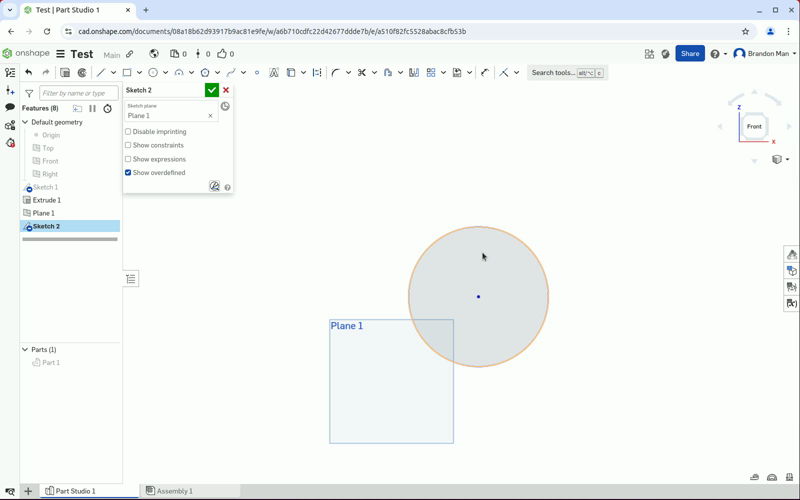
scroll(6)
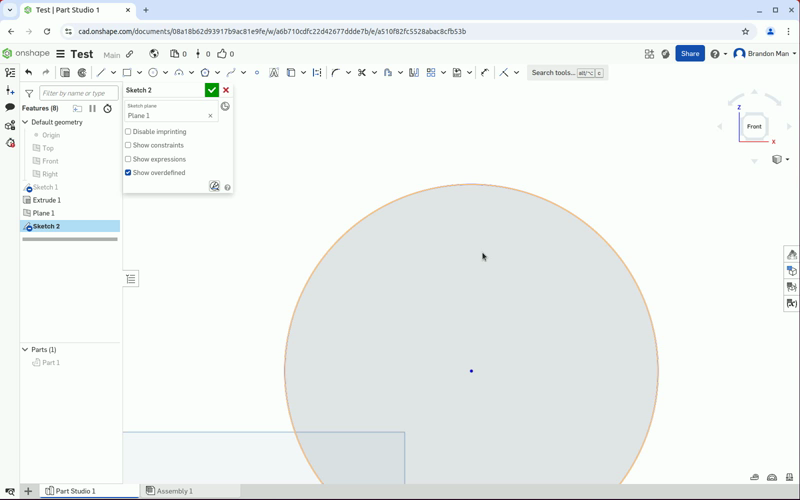
click(482, 252)
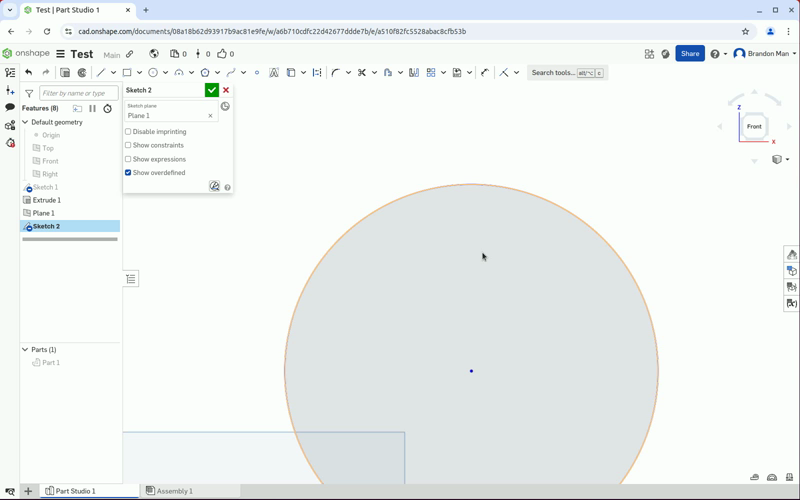
scroll(-6)
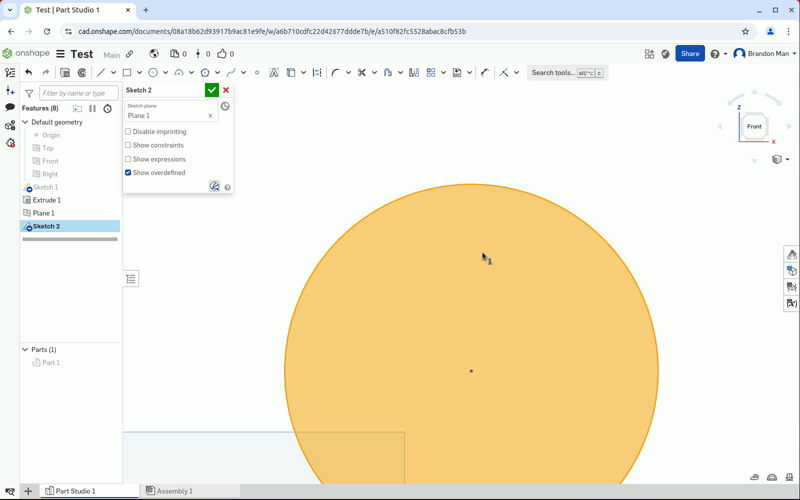
scroll(-6)
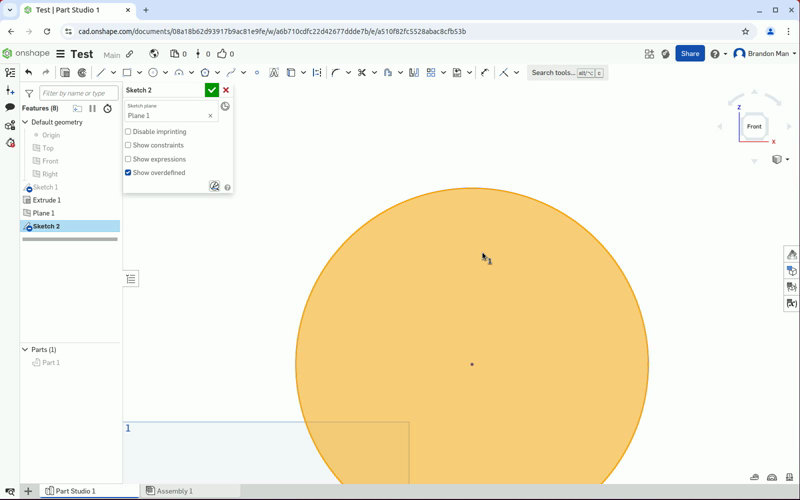
scroll(-6)
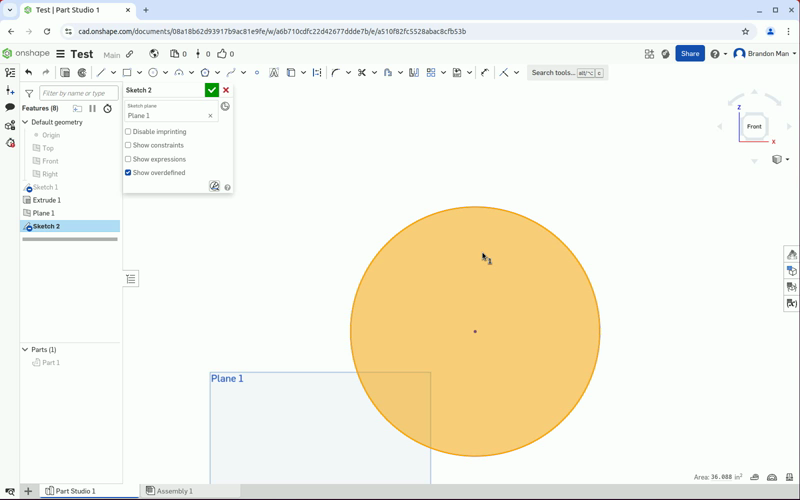
scroll(-6)
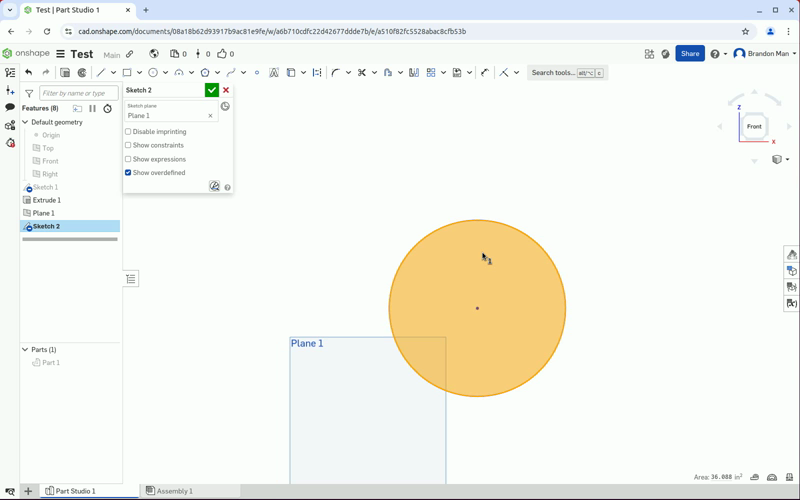
scroll(-6)
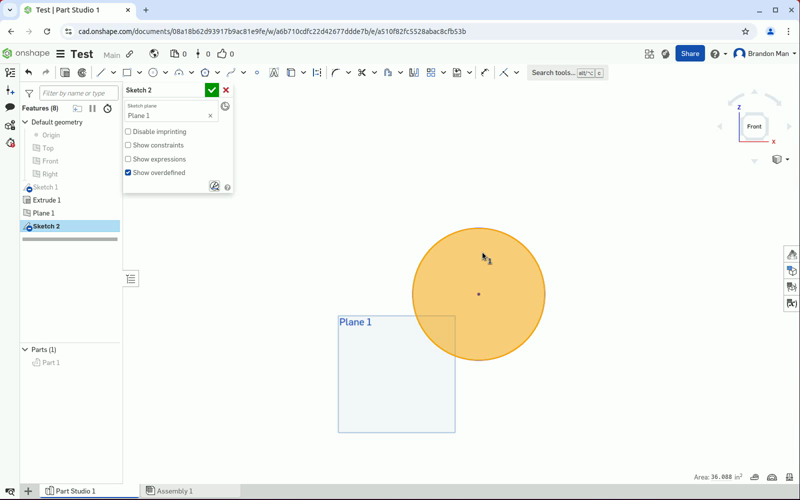
scroll(-6)
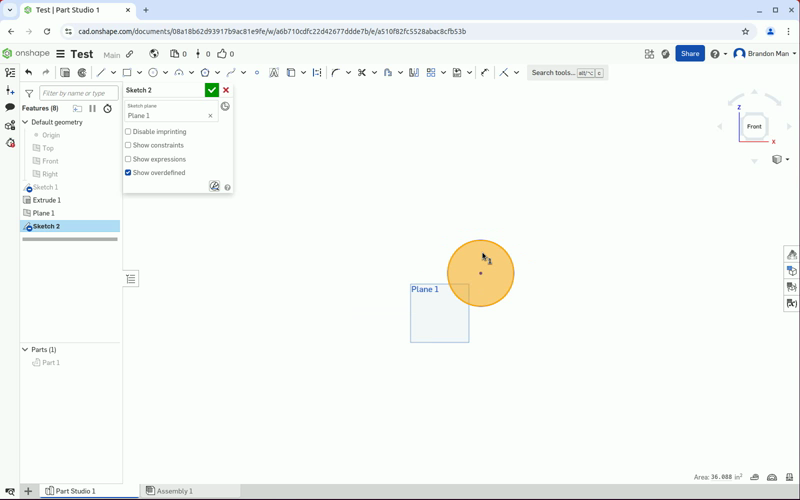
scroll(-6)
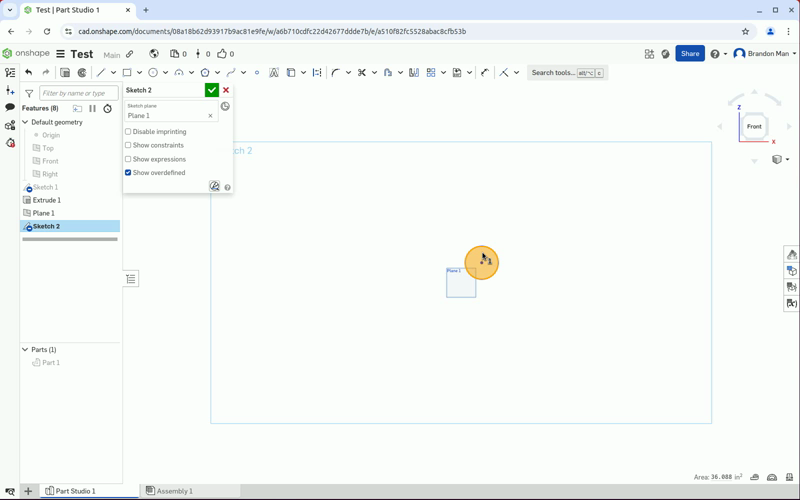
mouse_move(73, 352)
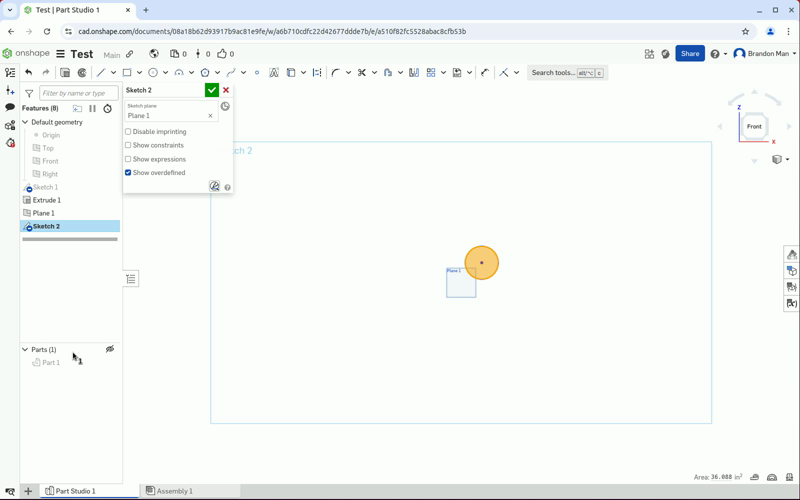
key(shift+y)
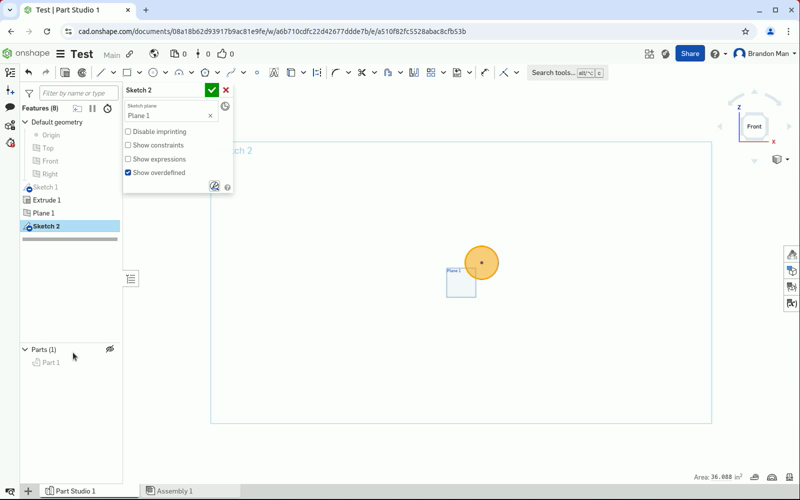
key(shift+e)
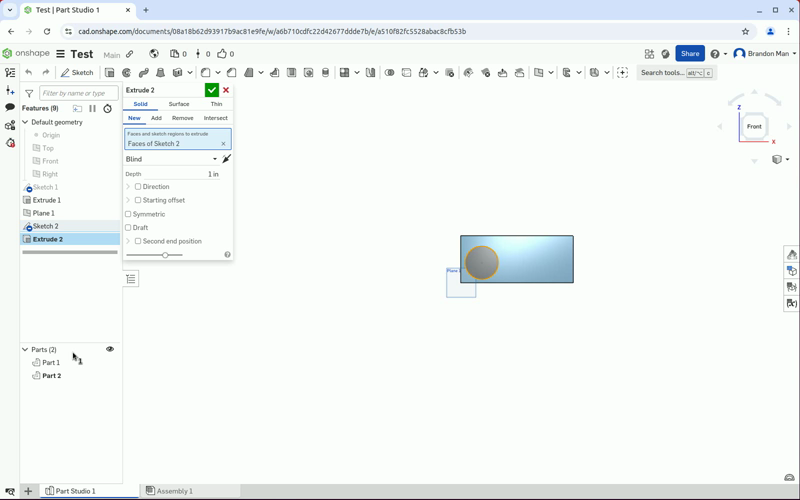
mouse_move(143, 106)
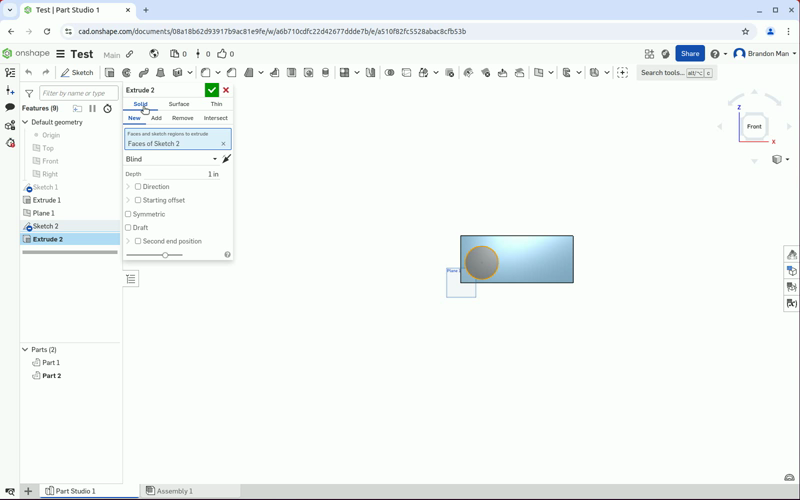
click(143, 106)
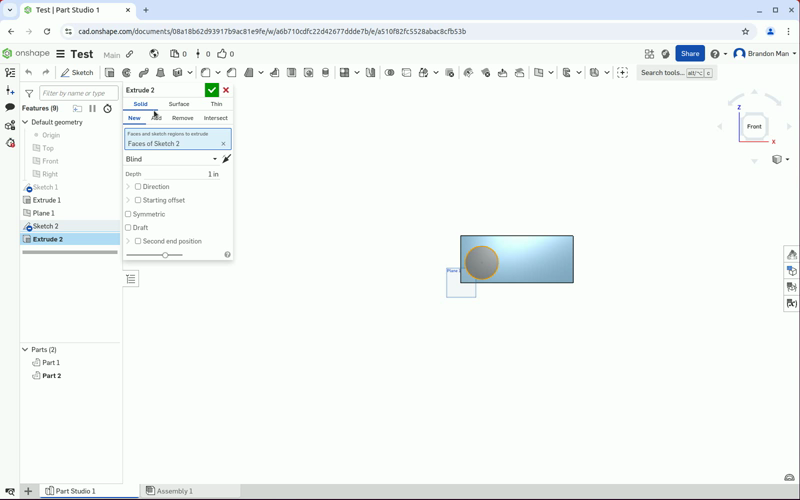
mouse_move(186, 120)
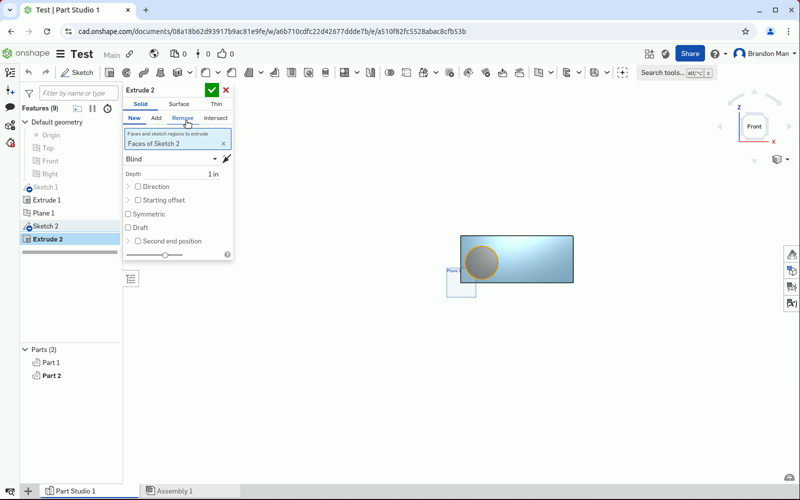
click(186, 120)
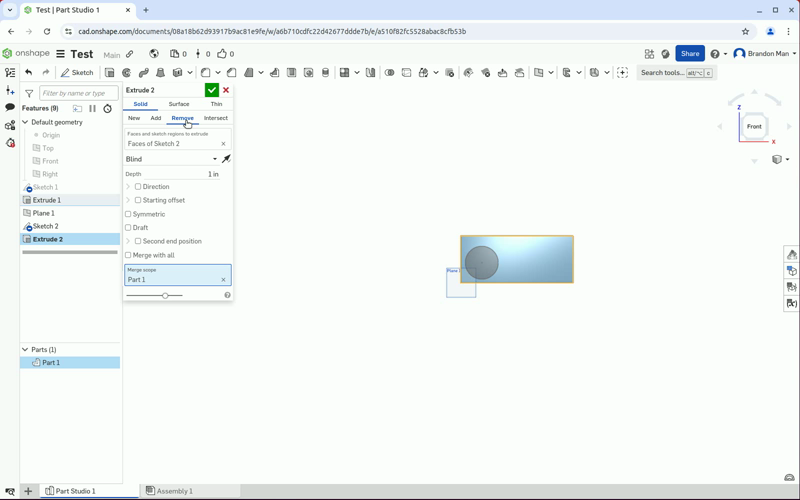
key(tab, 4)
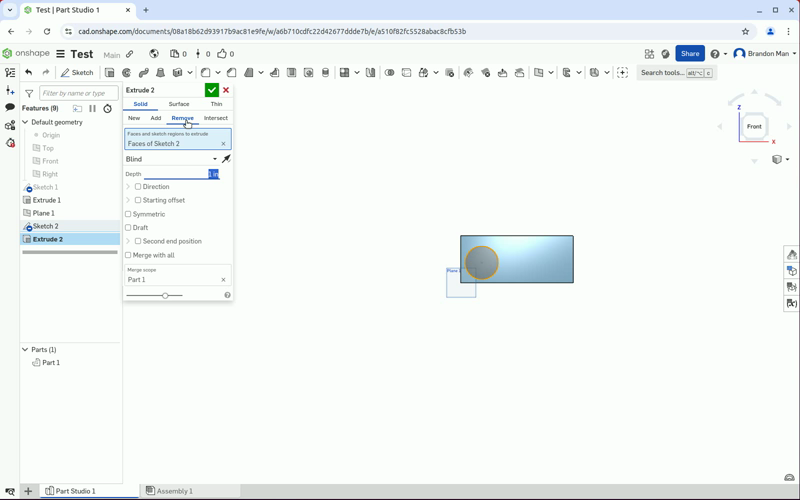
text(4.333)
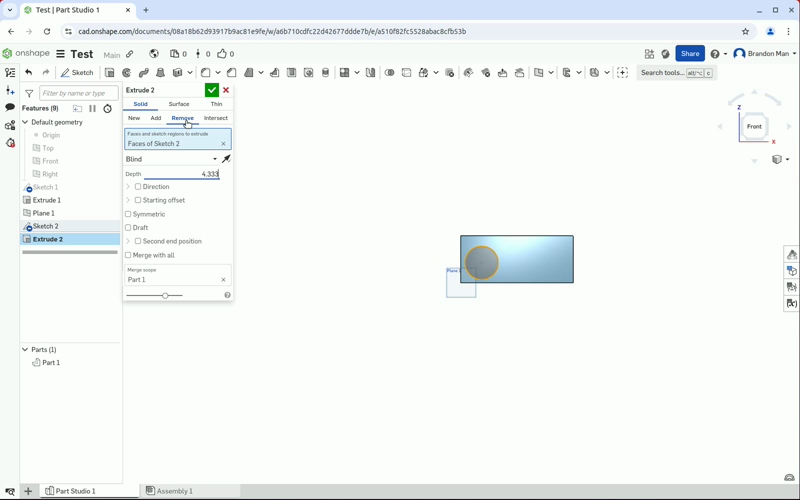
key(tab, 6)
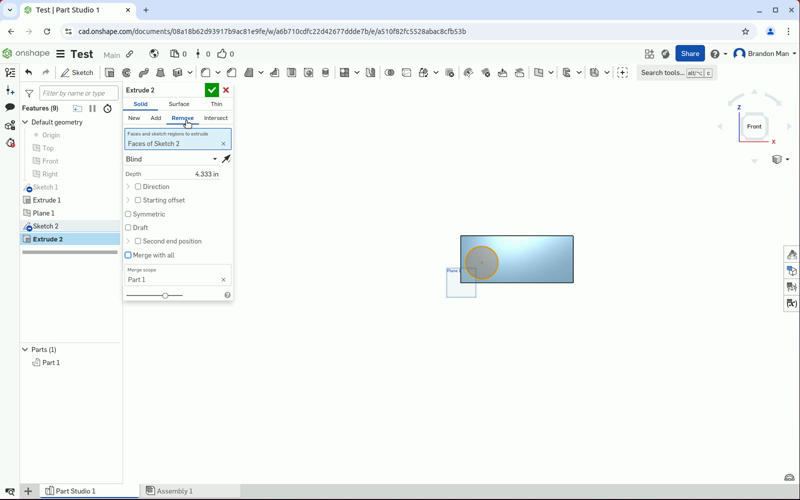
key(space)
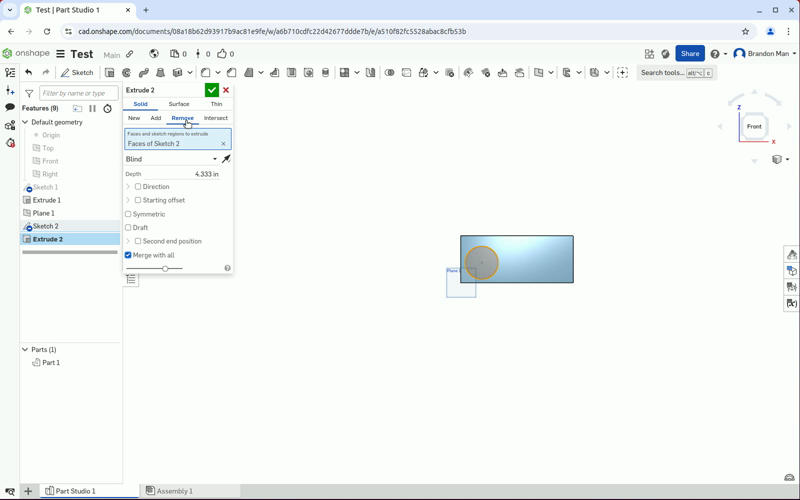
key(enter)
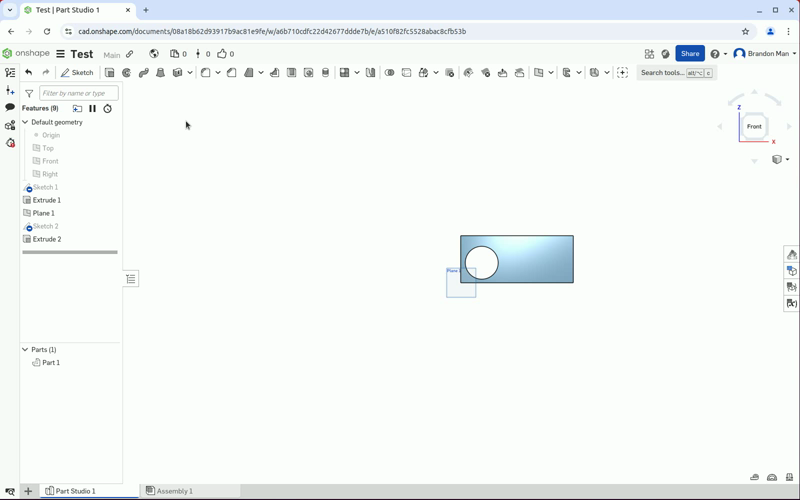
key(shift+h)
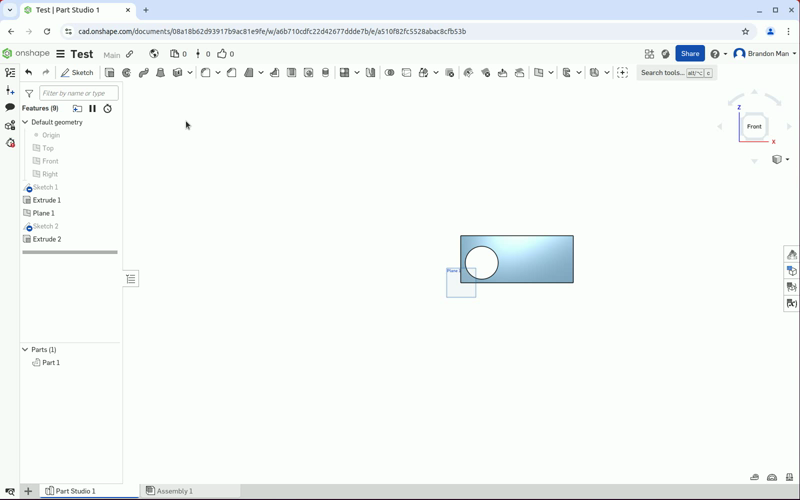
key(shift+h)
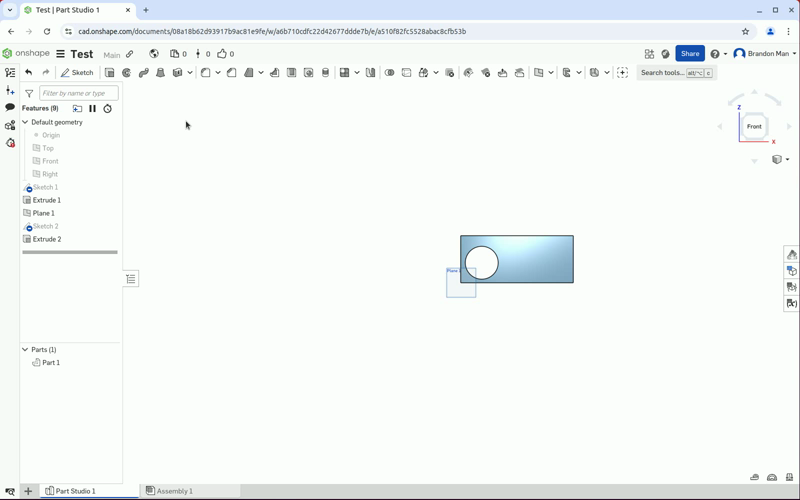
mouse_move(73, 189)
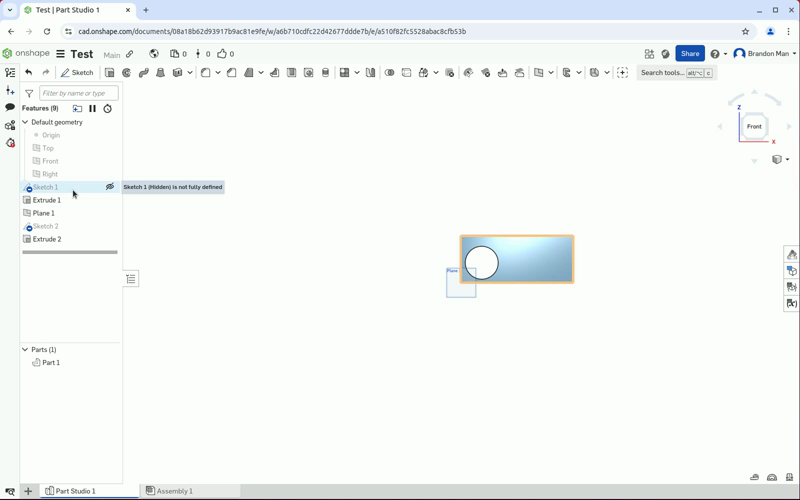
click(73, 189)
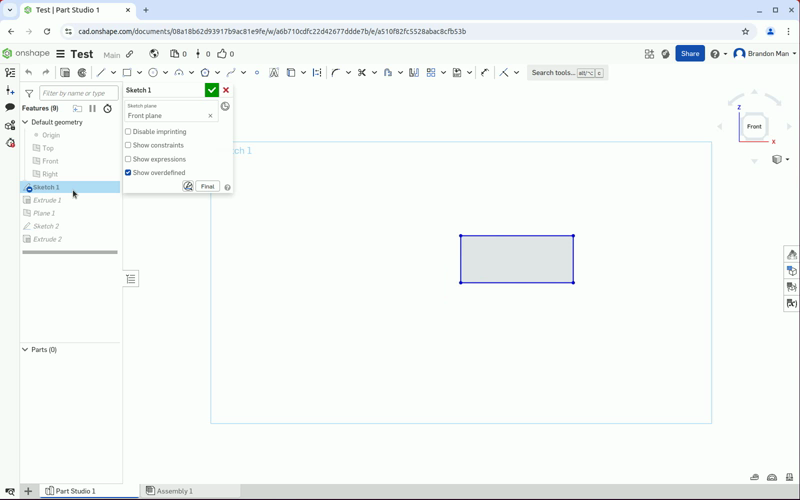
mouse_move(229, 92)
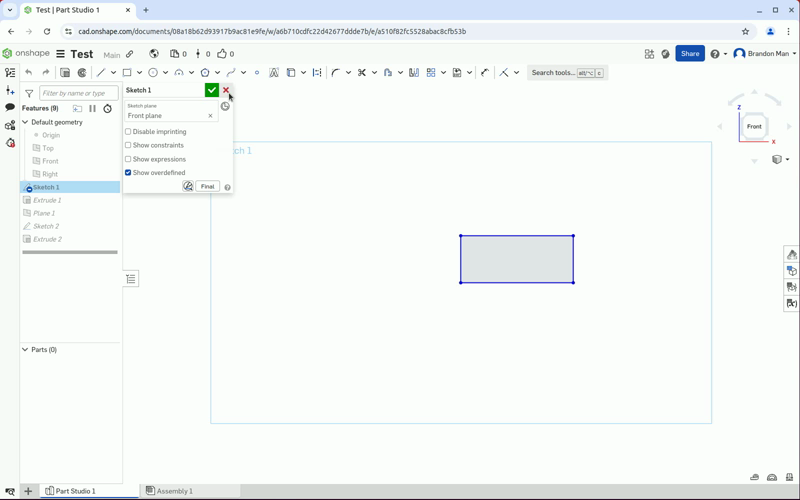
click(229, 92)
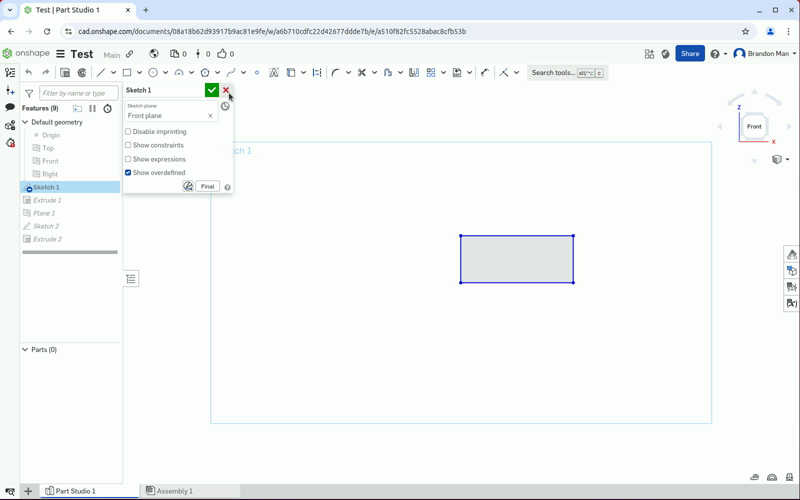
key(shift+s)
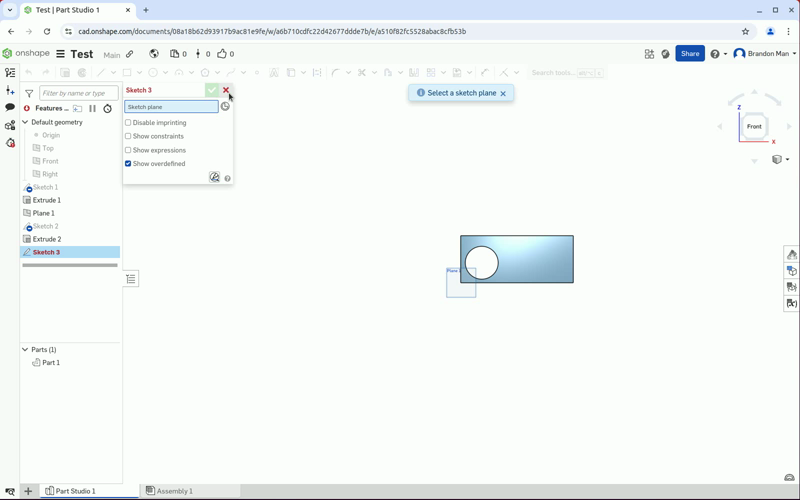
mouse_move(73, 215)
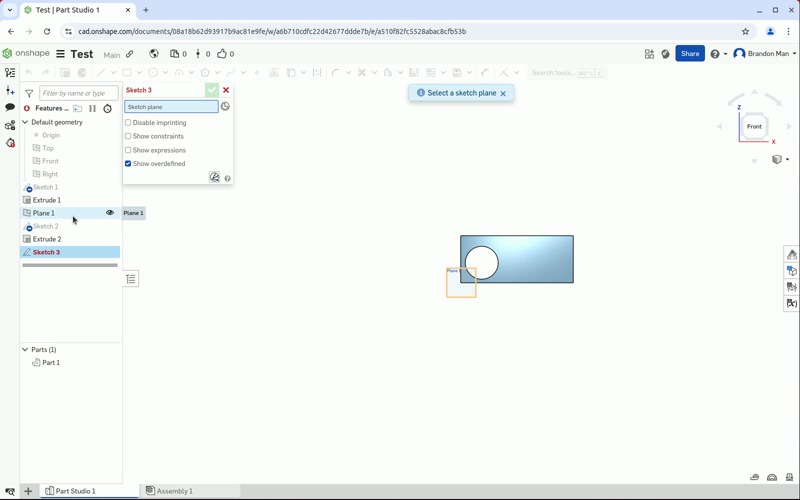
click(73, 215)
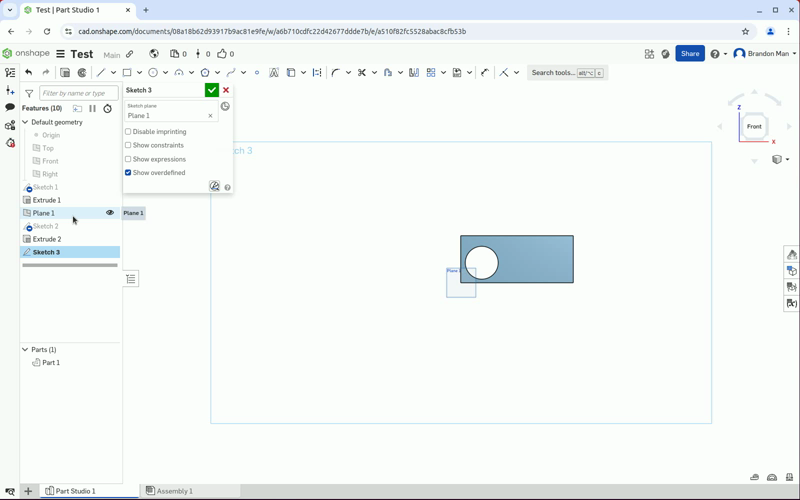
mouse_move(73, 352)
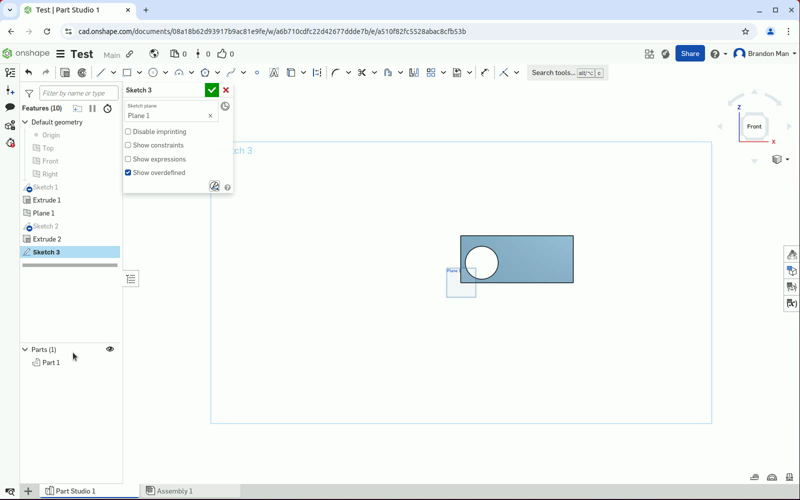
key(y)
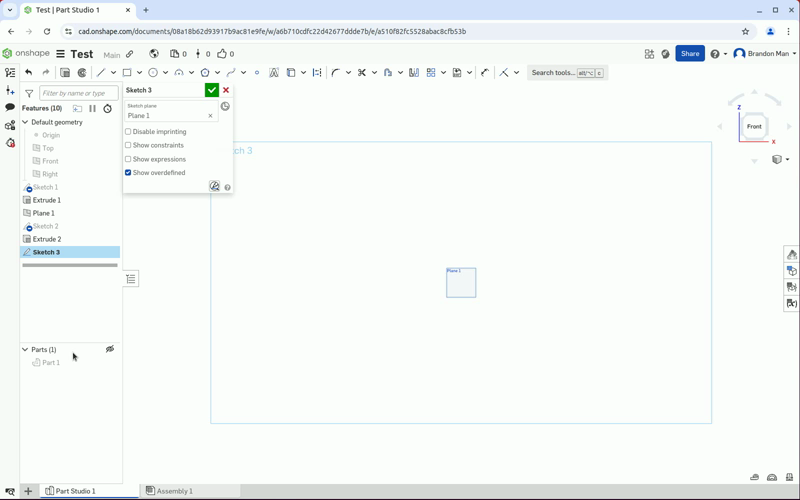
key(c)
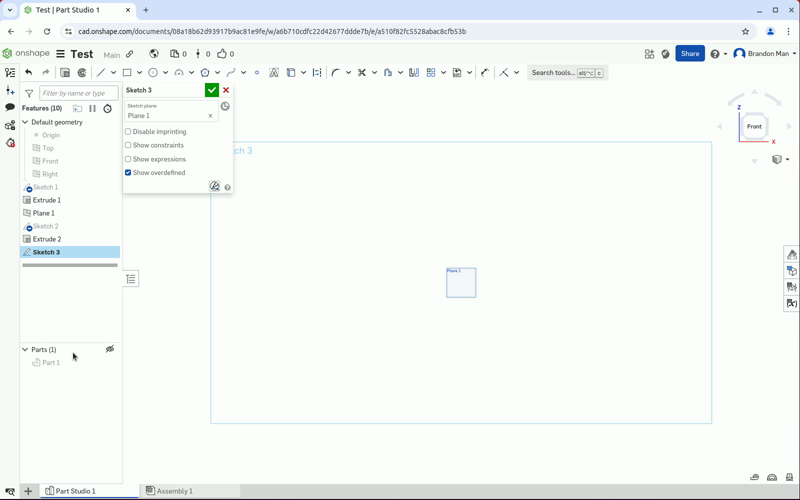
key_down(shift)
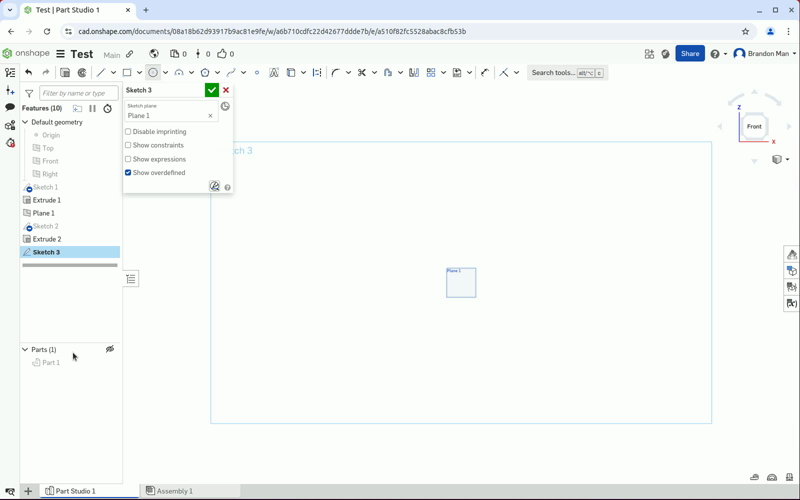
mouse_move(553, 262)
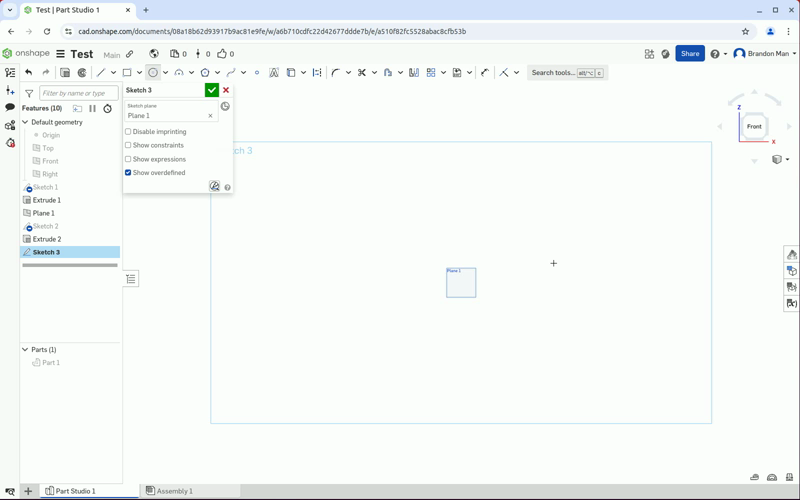
click(553, 262)
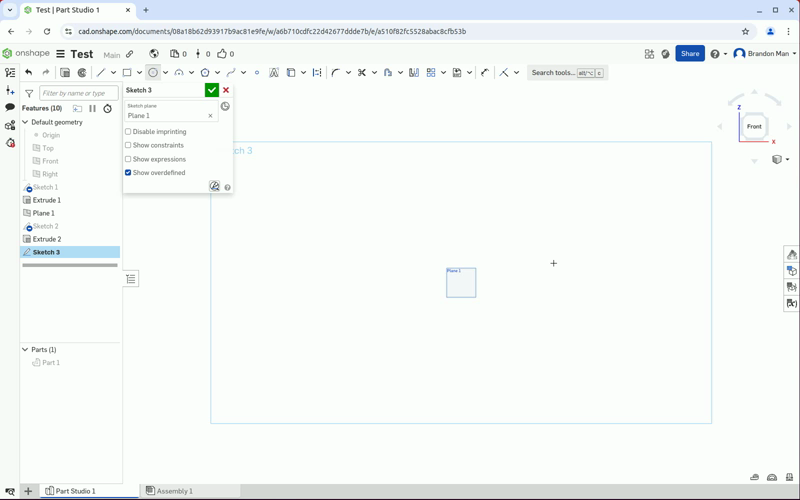
key_up(shift)
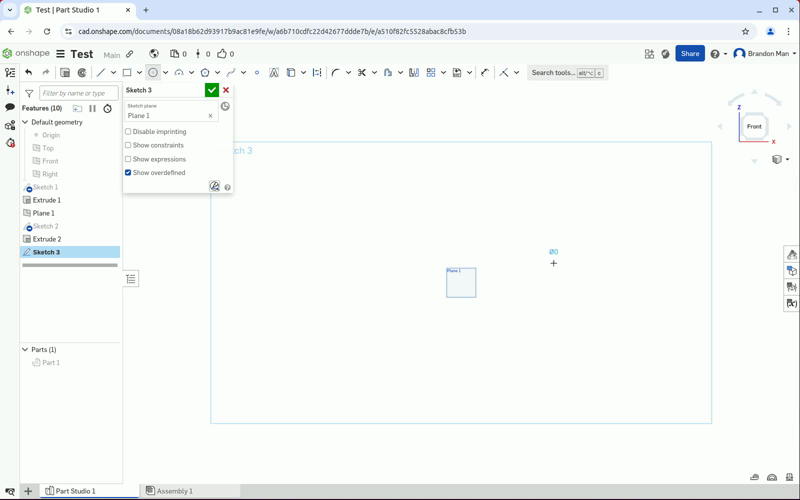
mouse_move(570, 262)
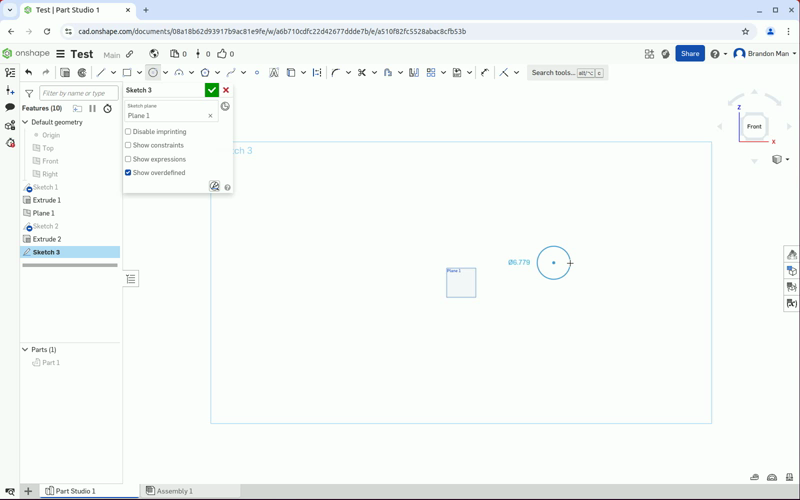
click(570, 262)
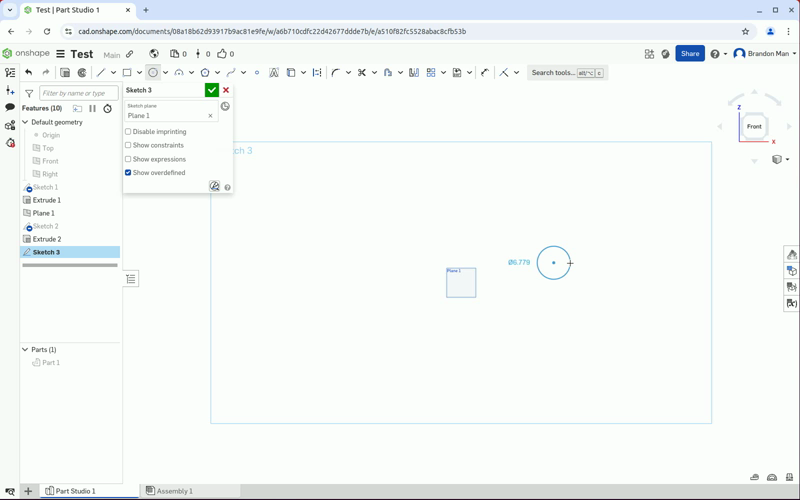
key(esc)
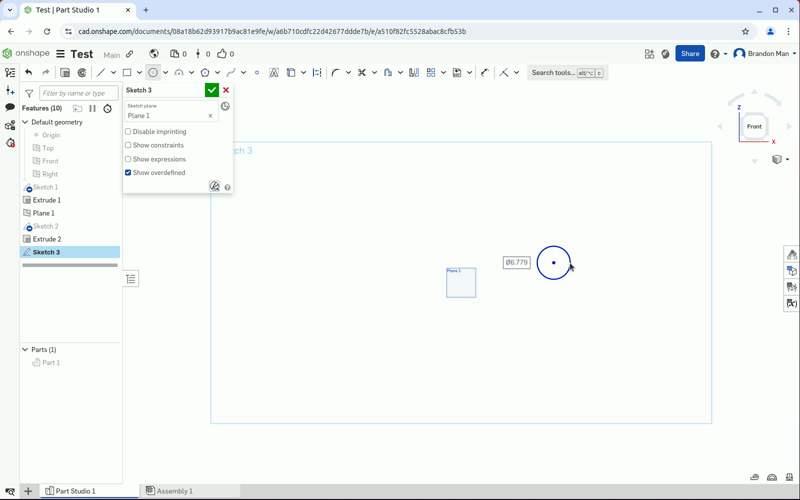
mouse_move(548, 270)
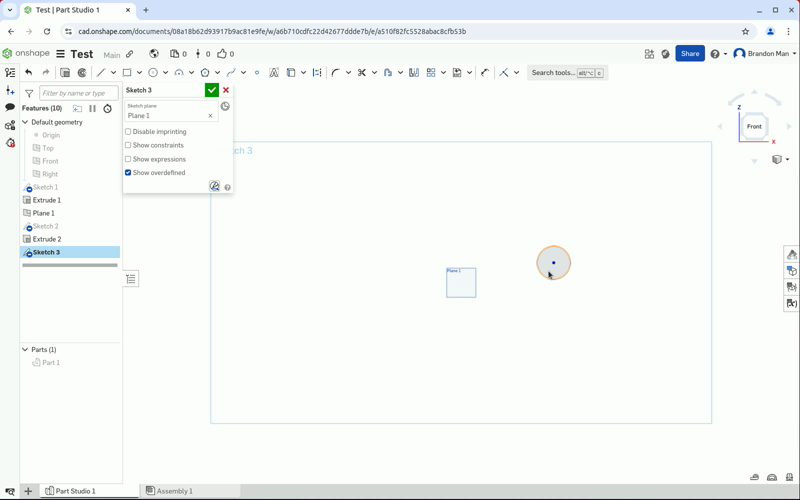
scroll(6)
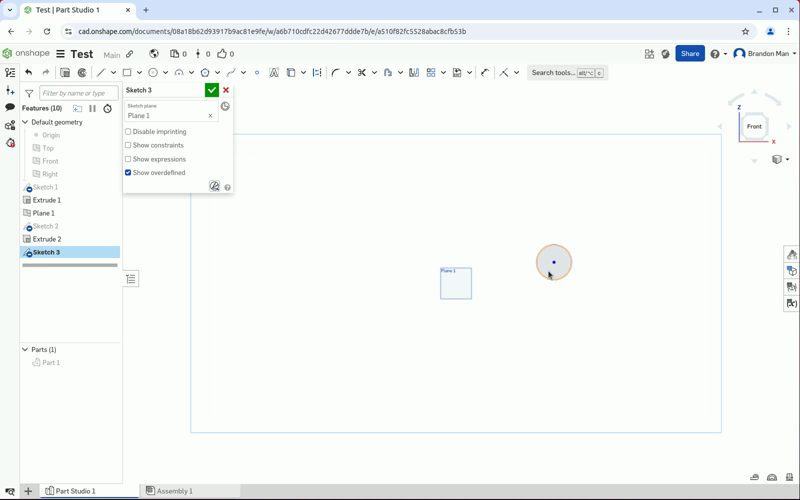
scroll(6)
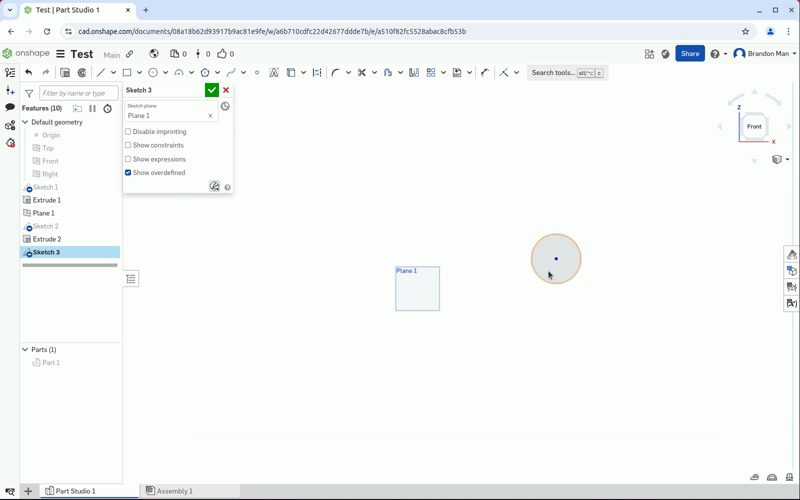
scroll(6)
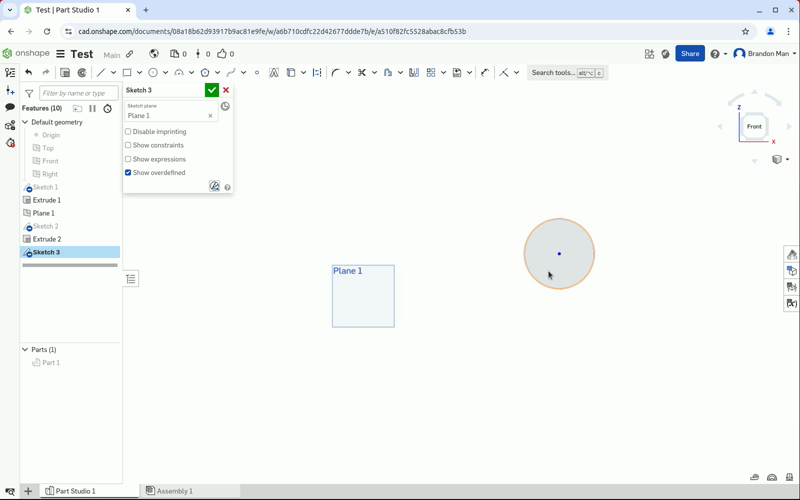
scroll(6)
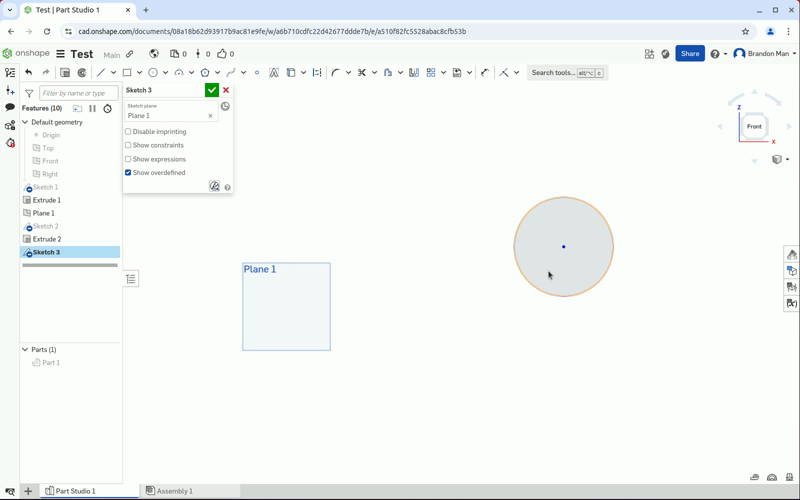
scroll(6)
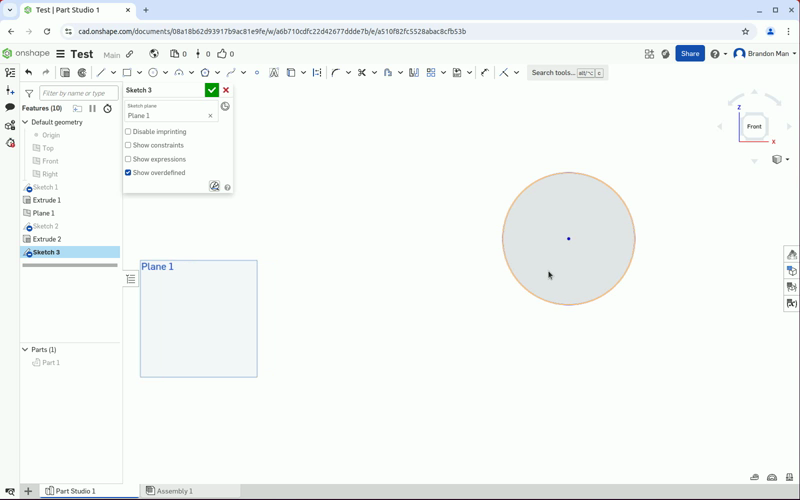
scroll(6)
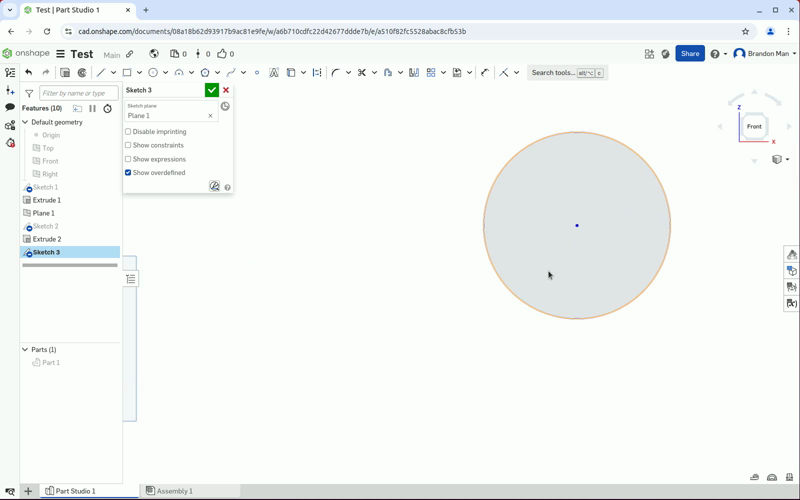
scroll(6)
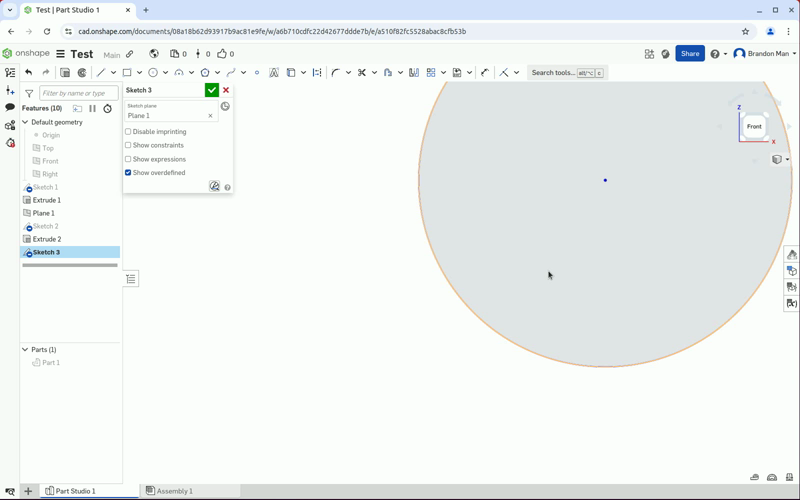
click(548, 270)
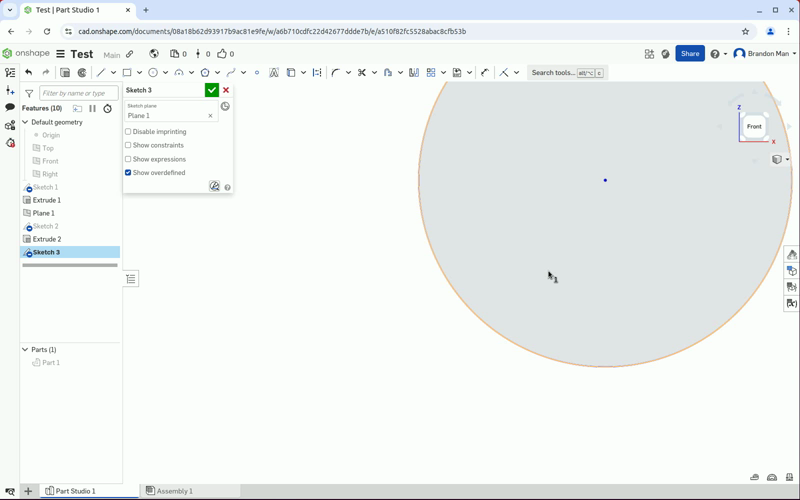
scroll(-6)
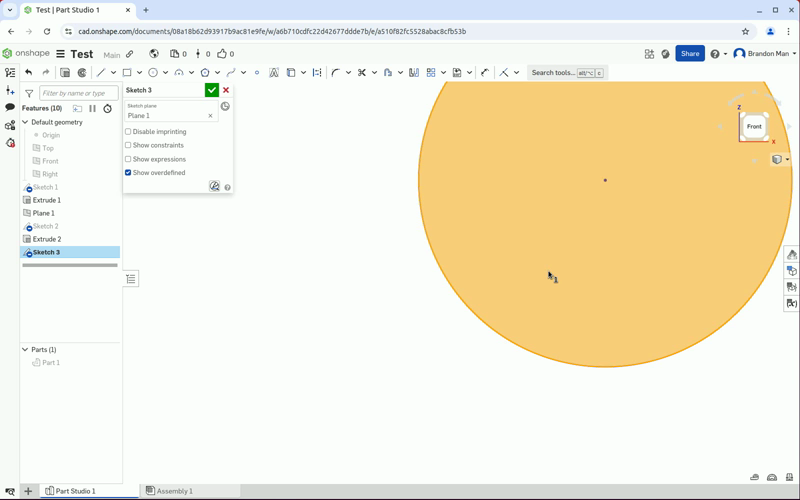
scroll(-6)
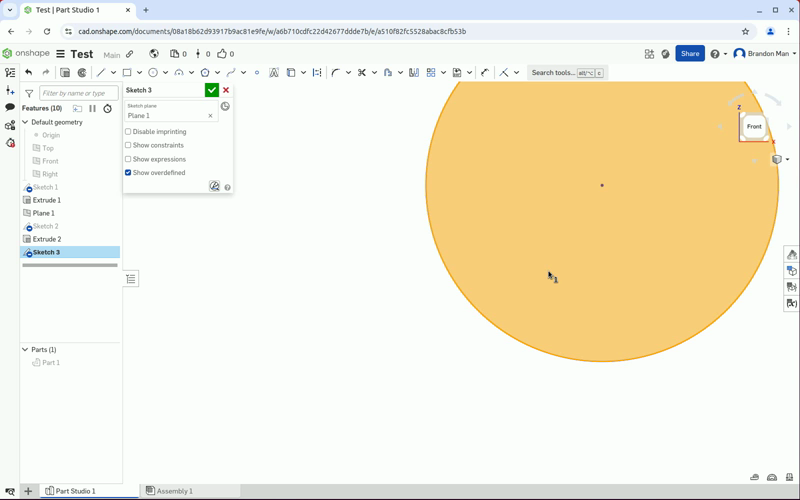
scroll(-6)
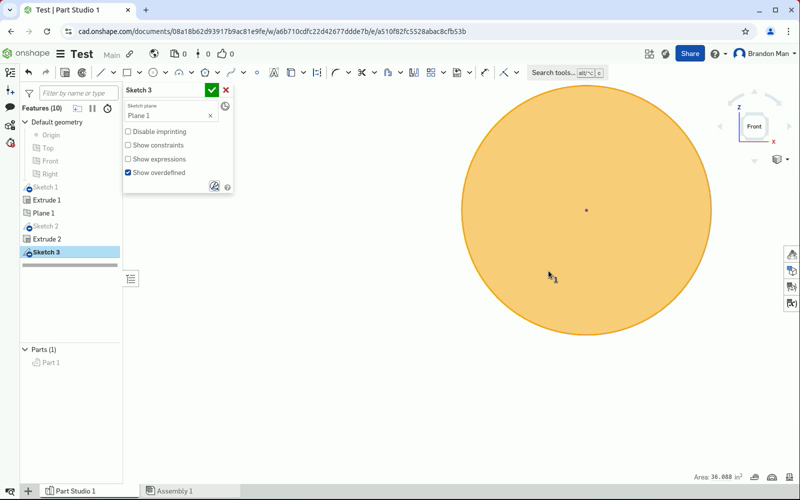
scroll(-6)
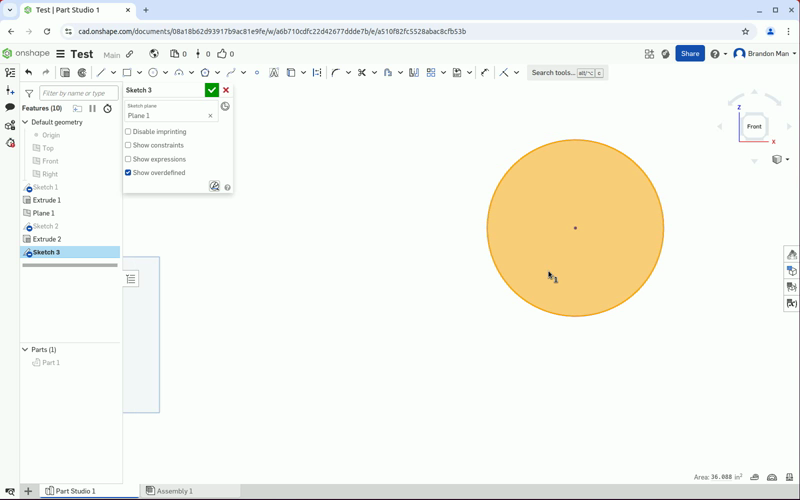
scroll(-6)
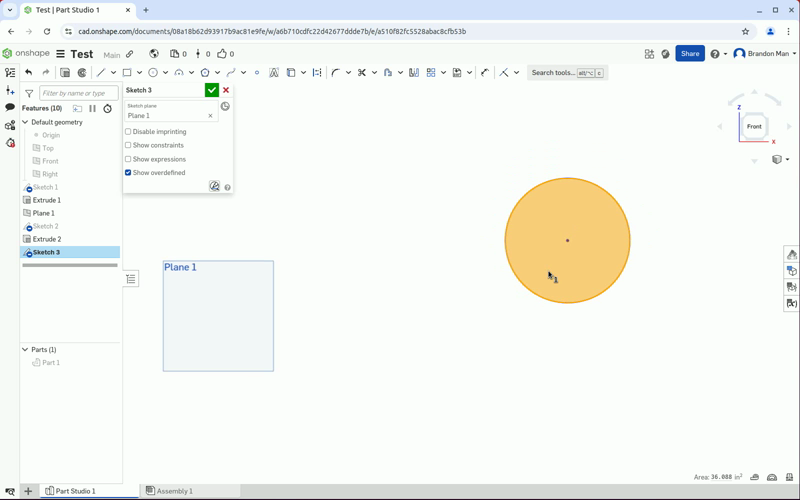
scroll(-6)
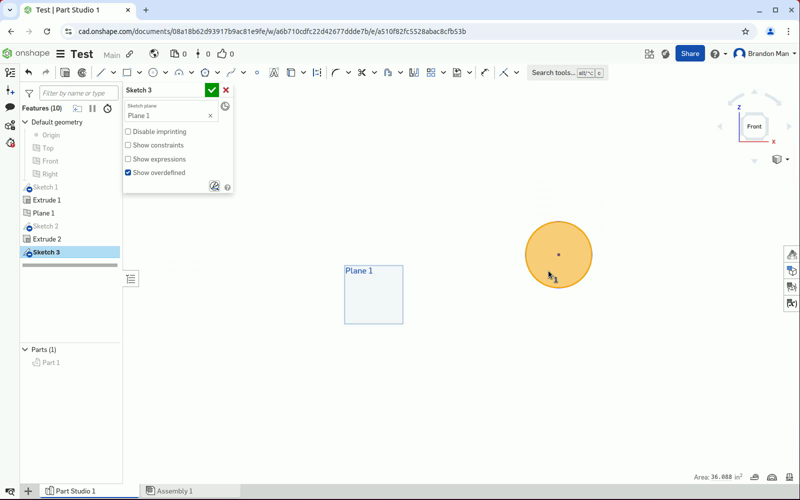
scroll(-6)
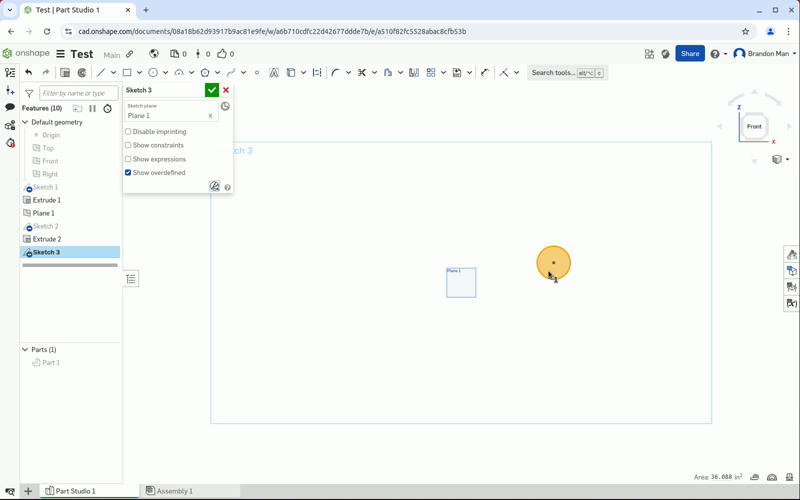
mouse_move(73, 352)
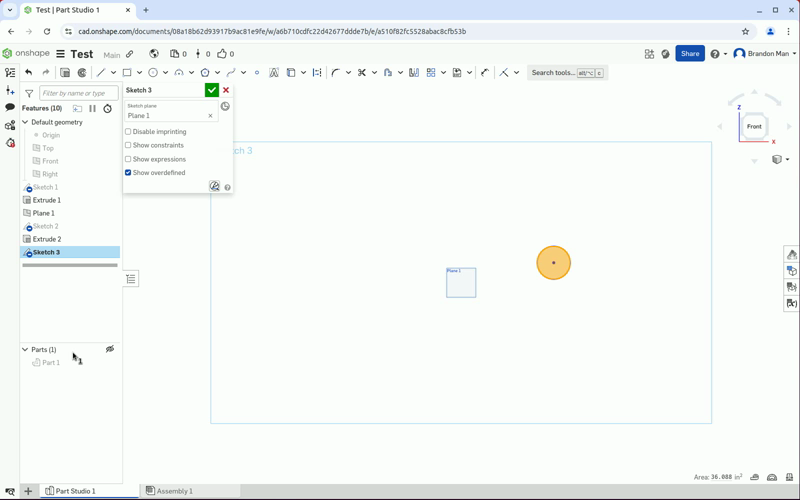
key(shift+y)
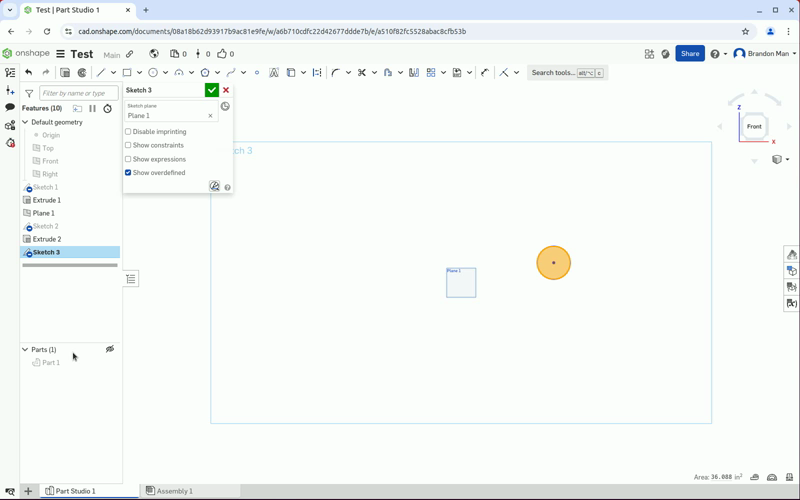
key(shift+e)
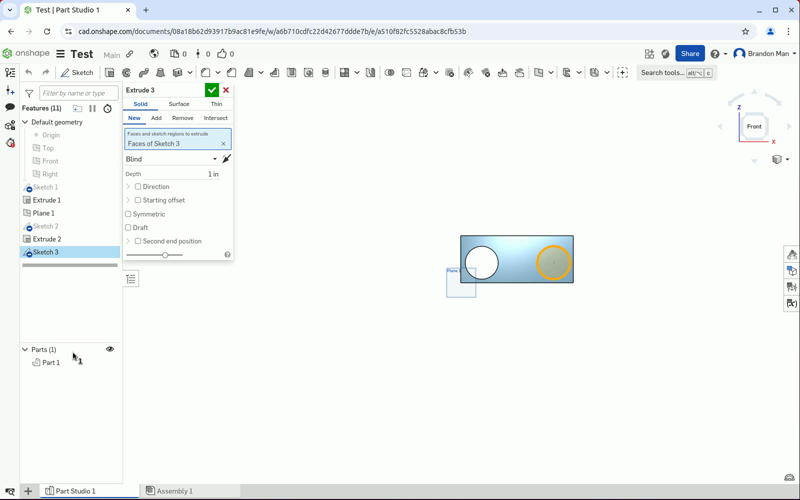
mouse_move(143, 106)
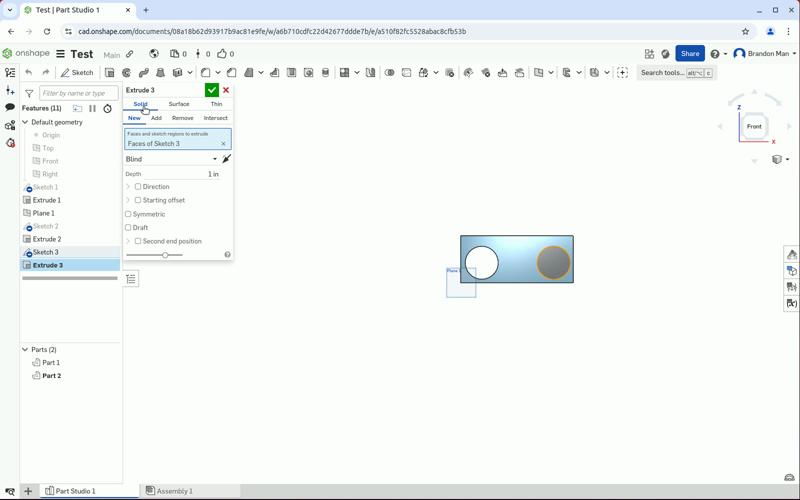
click(143, 106)
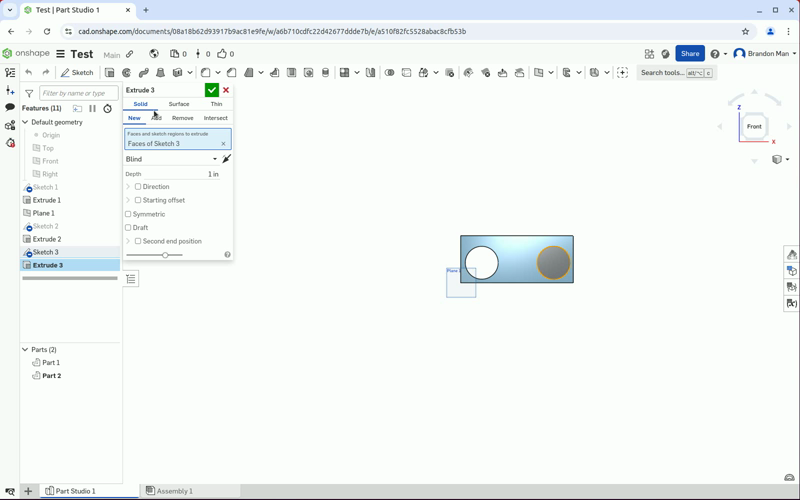
mouse_move(186, 120)
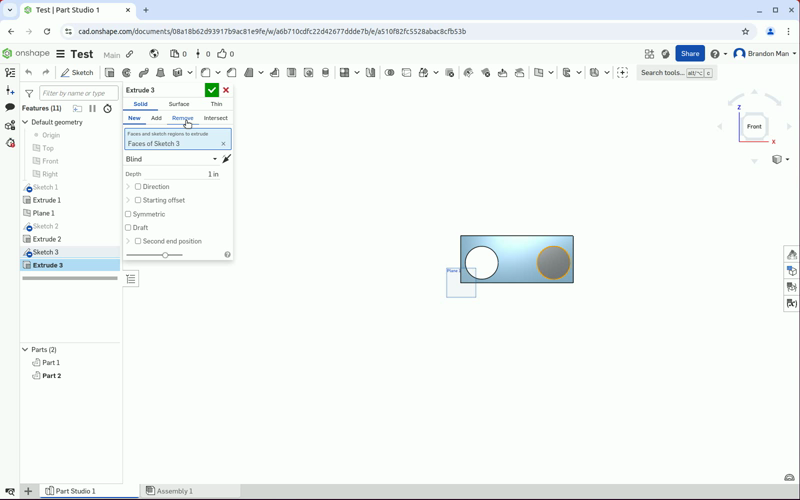
click(186, 120)
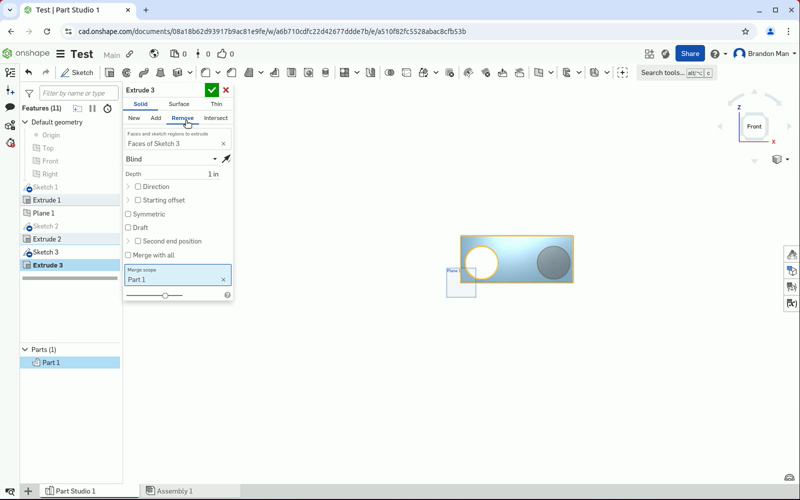
key(tab, 4)
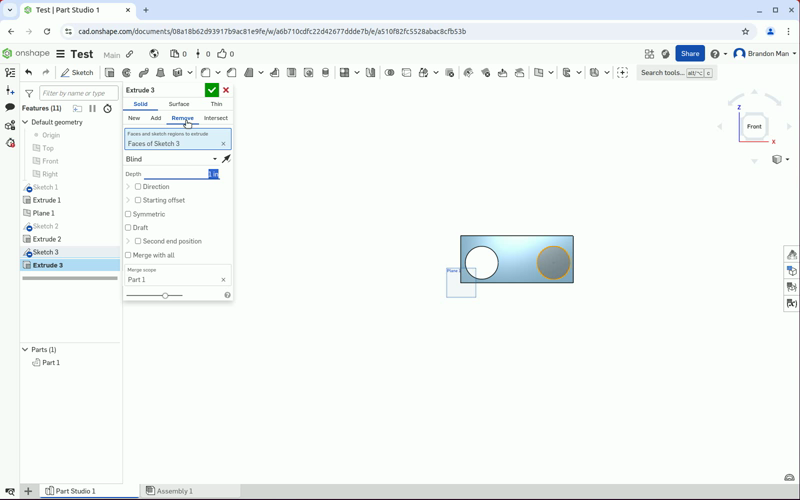
text(4.333)
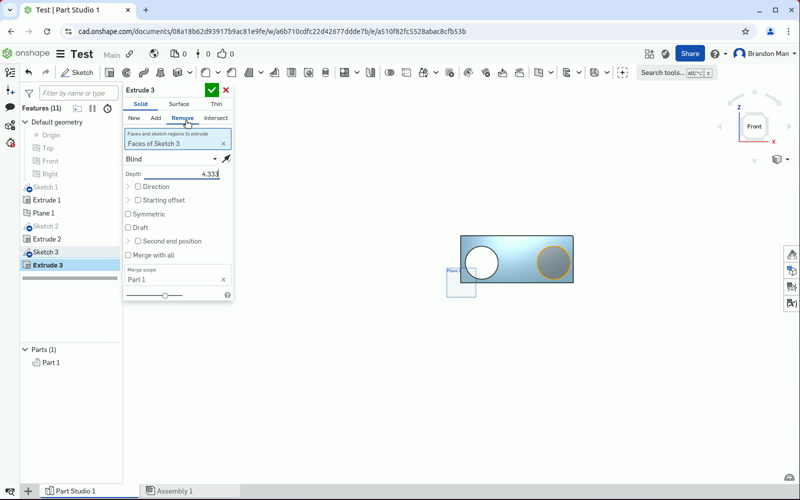
key(tab, 6)
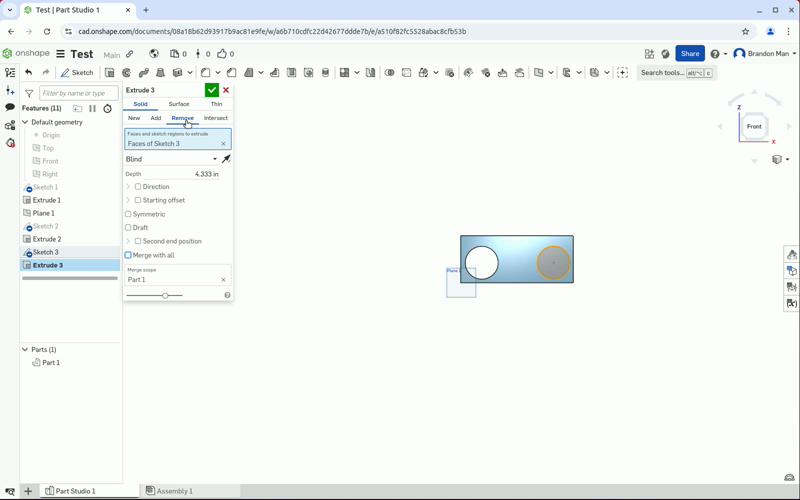
key(space)
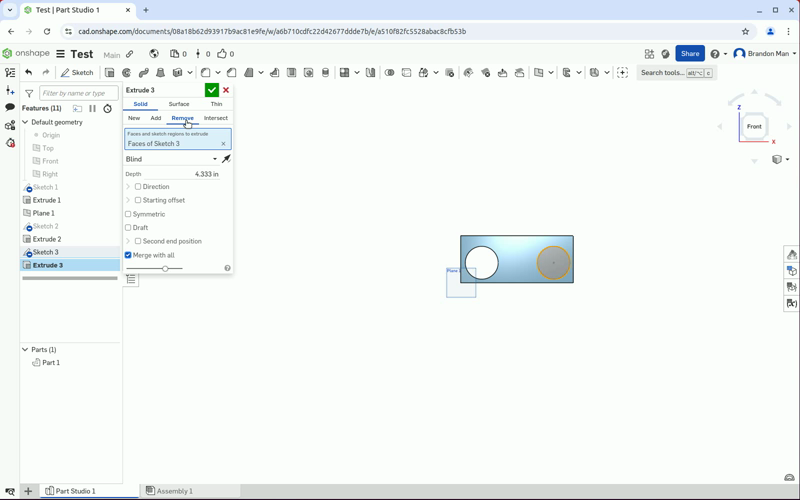
key(enter)
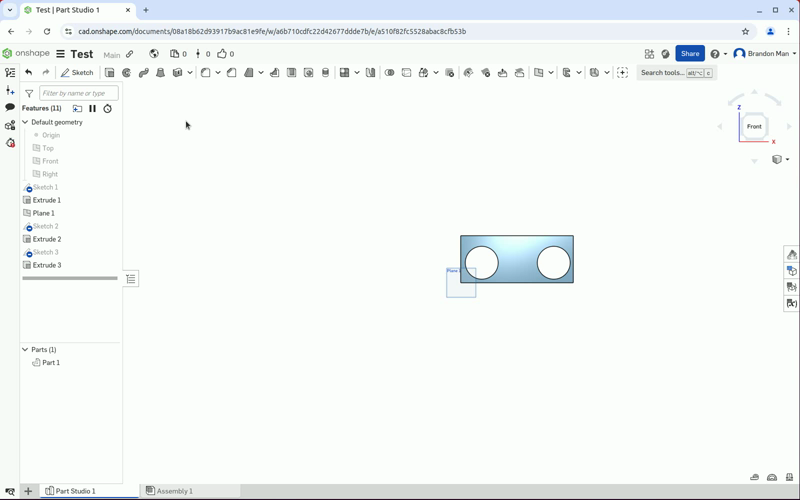
key(shift+h)
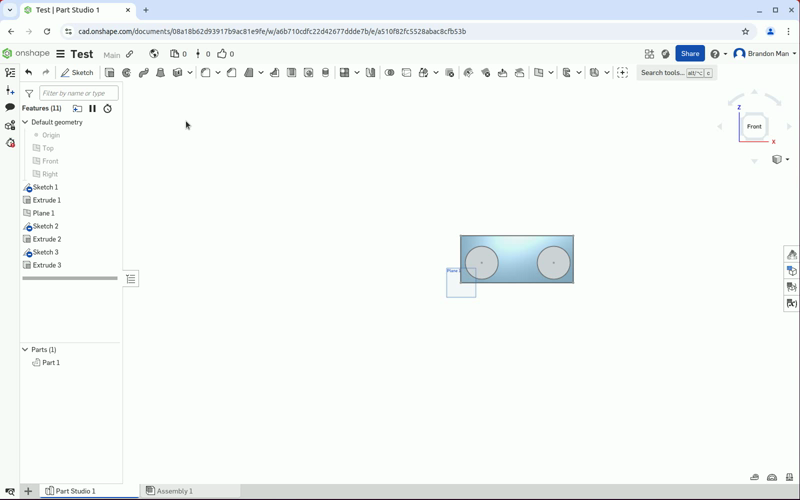
key(shift+h)
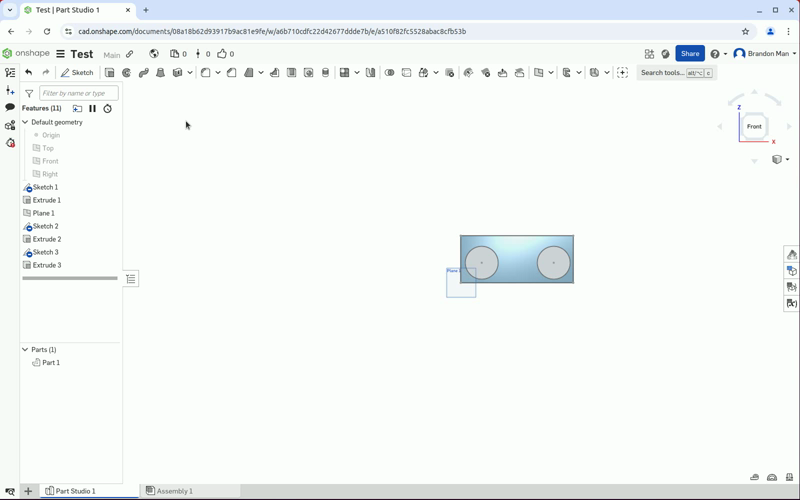
key(shift+7)
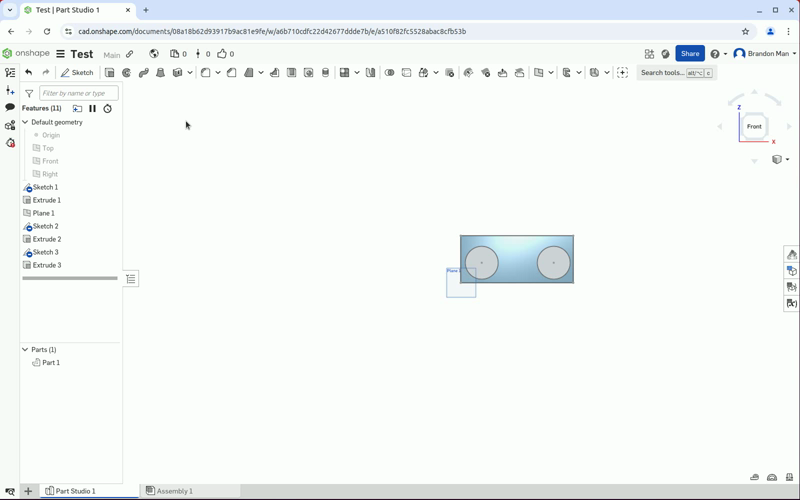
key(left, 2)
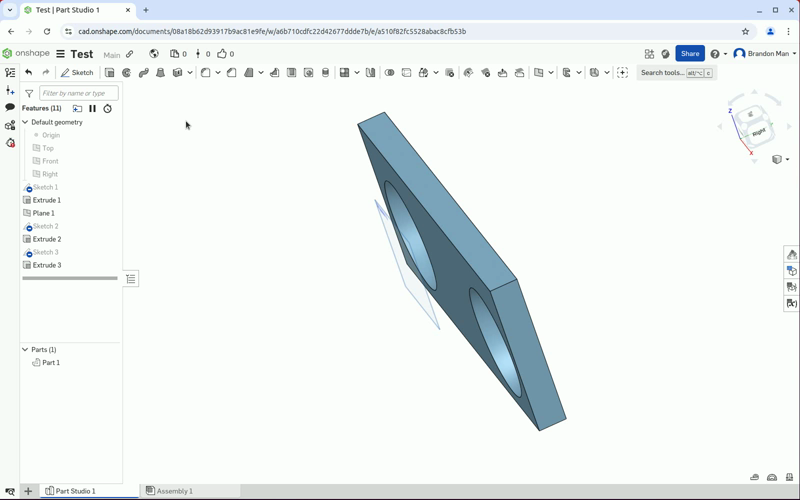
key(down, 2)
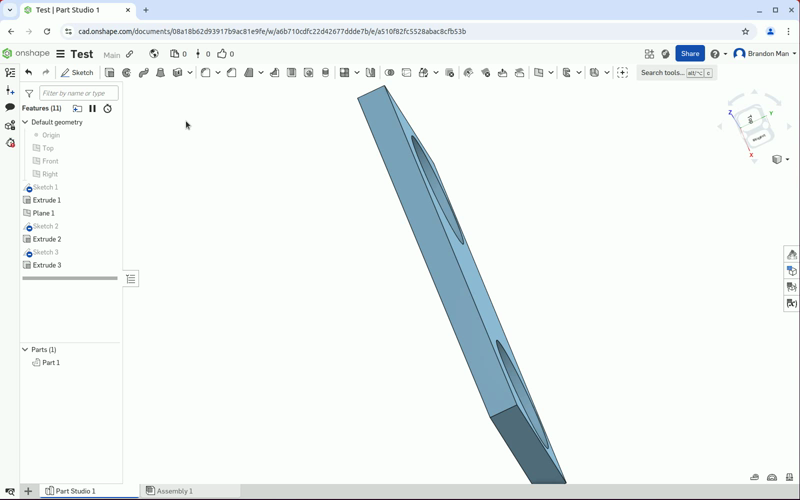
key(up, 2)
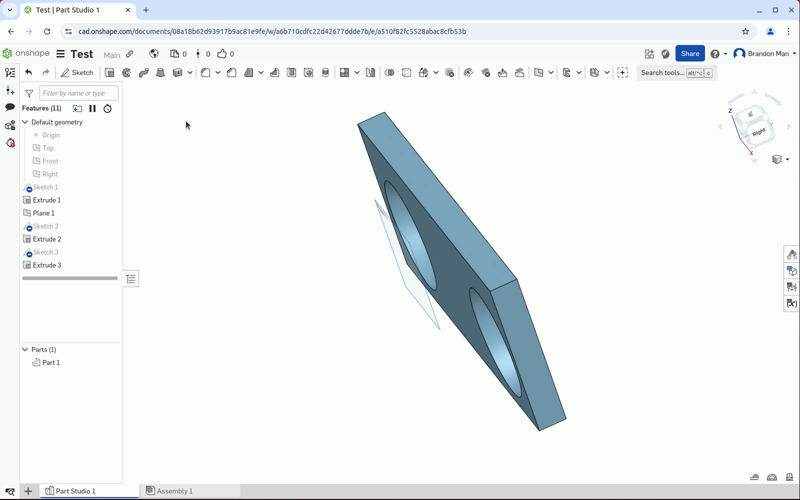
key(right, 2)
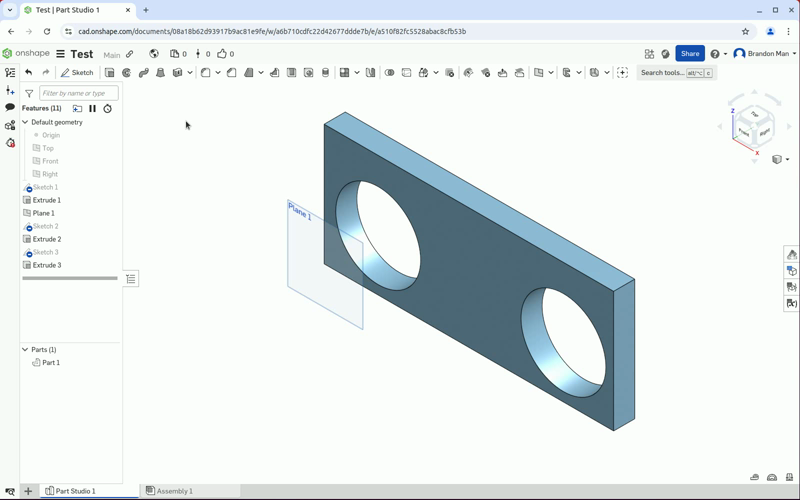
mouse_move(73, 189)
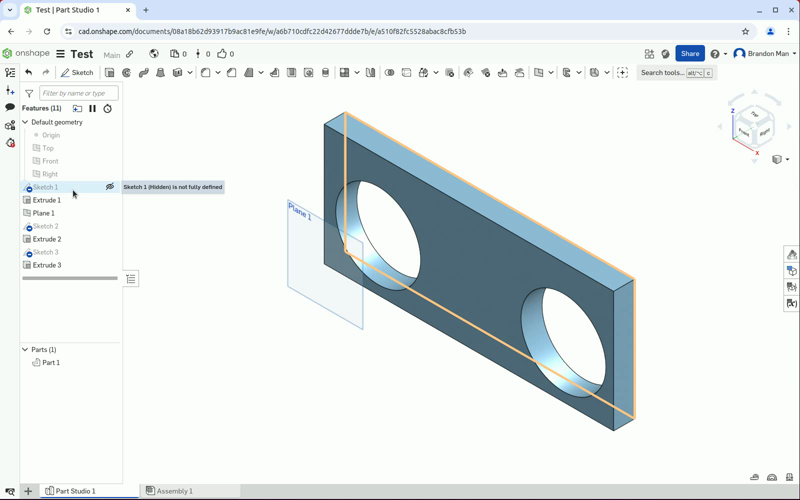
click(73, 189)